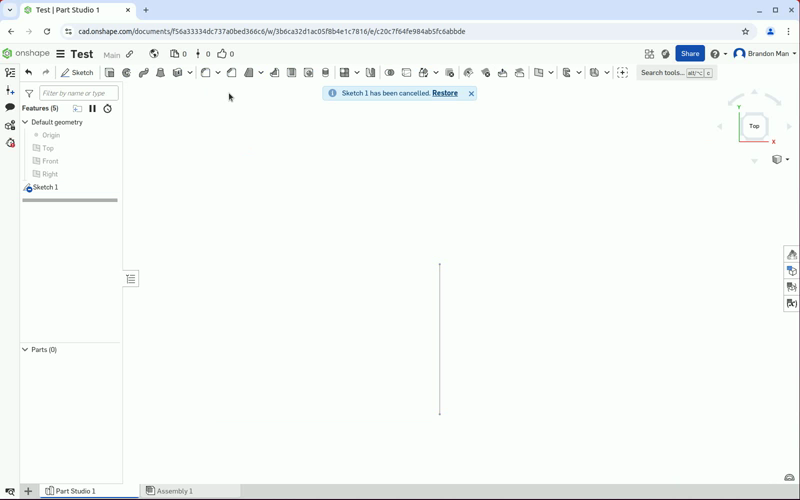
key(shift+h)
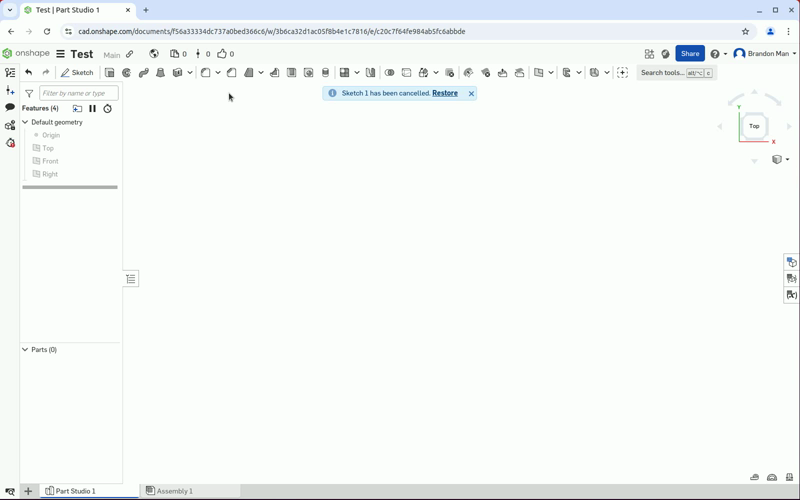
mouse_move(73, 352)
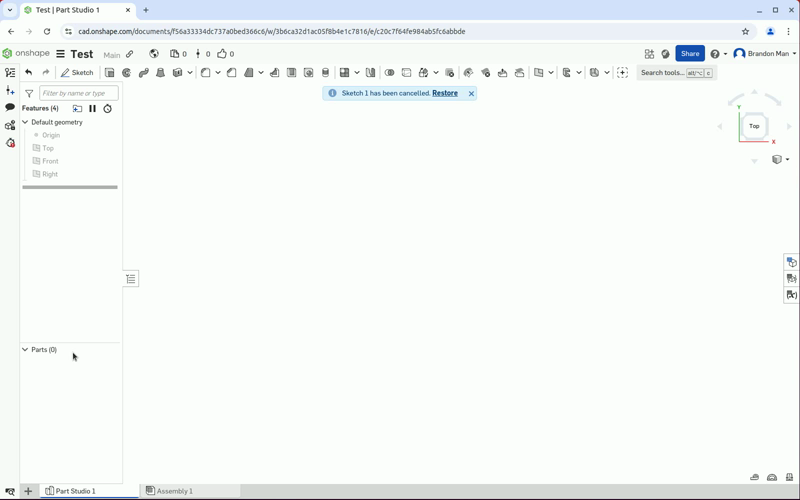
key(y)
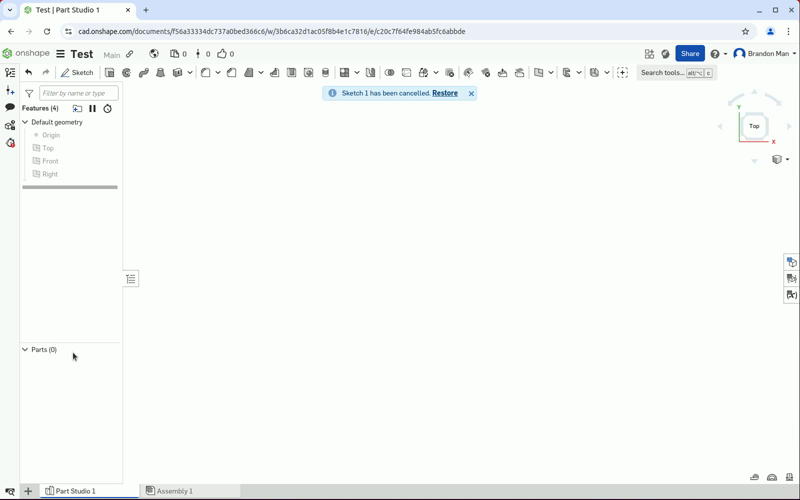
key(shift+p)
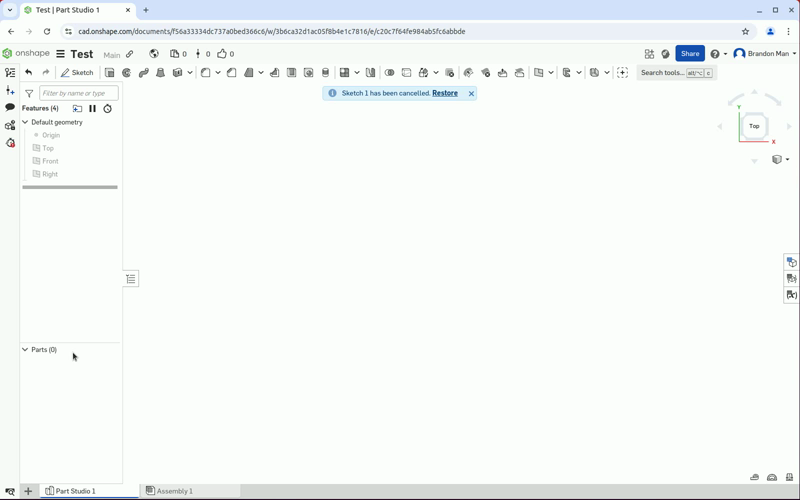
key(space)
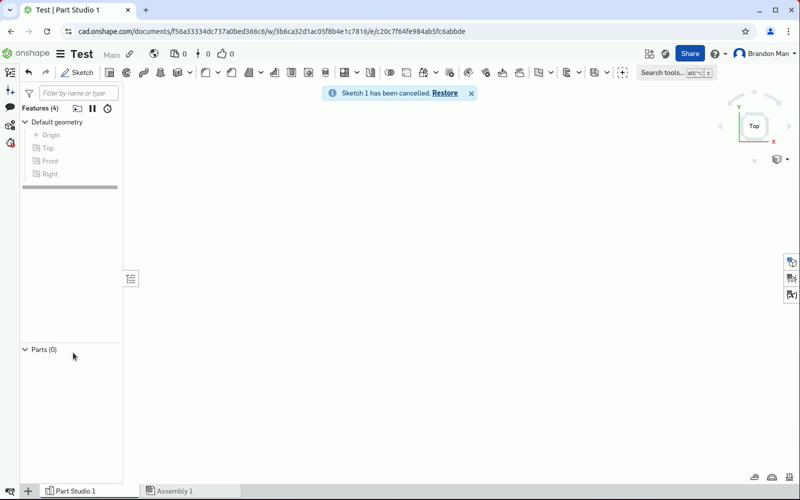
key_down(shift)
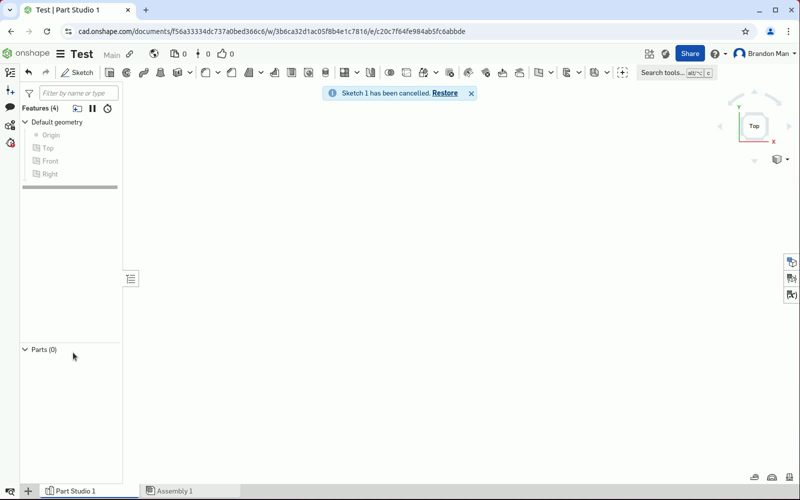
key(up)
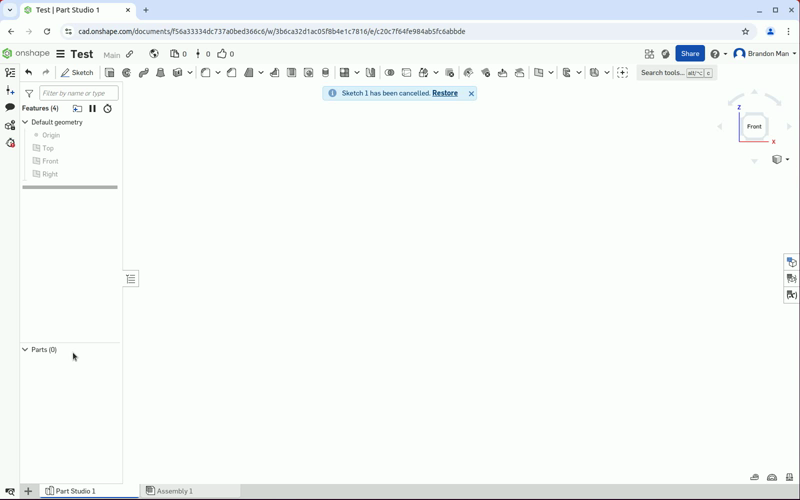
key_up(shift)
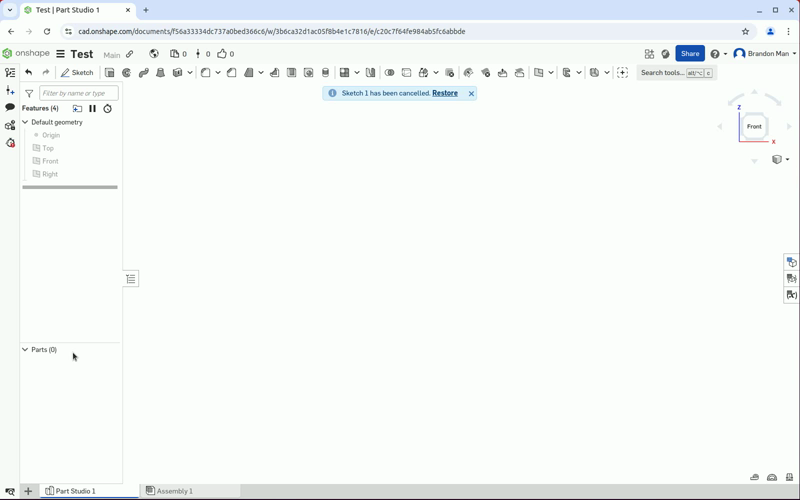
mouse_move(73, 352)
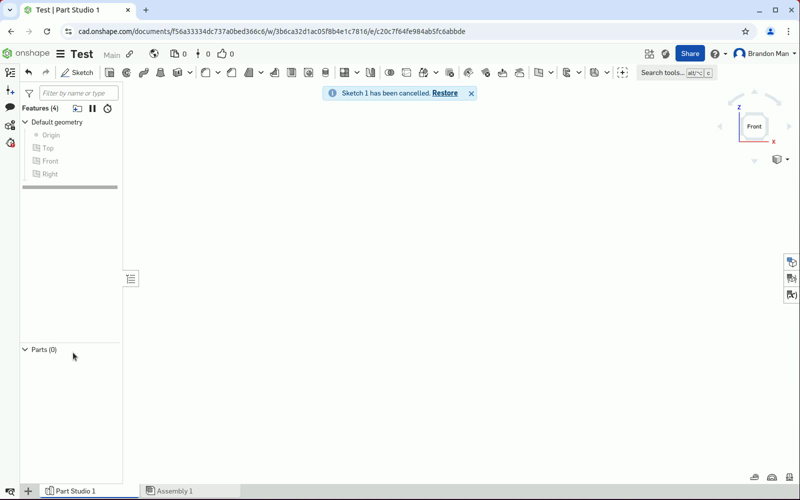
key(shift+y)
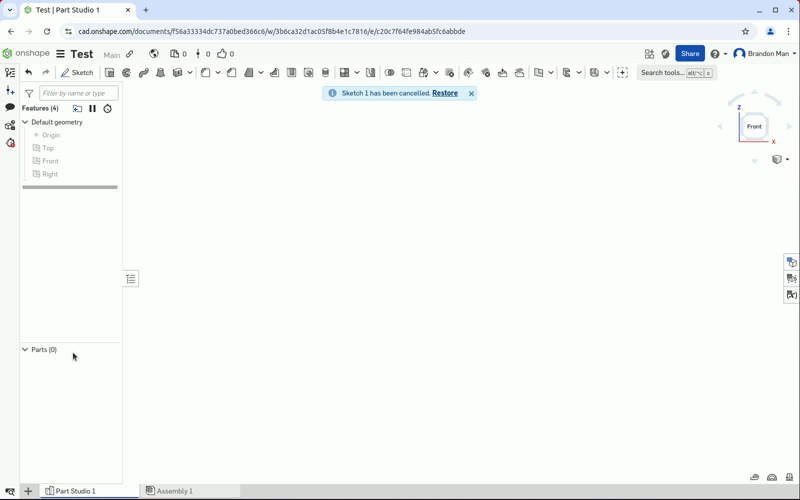
key(shift+s)
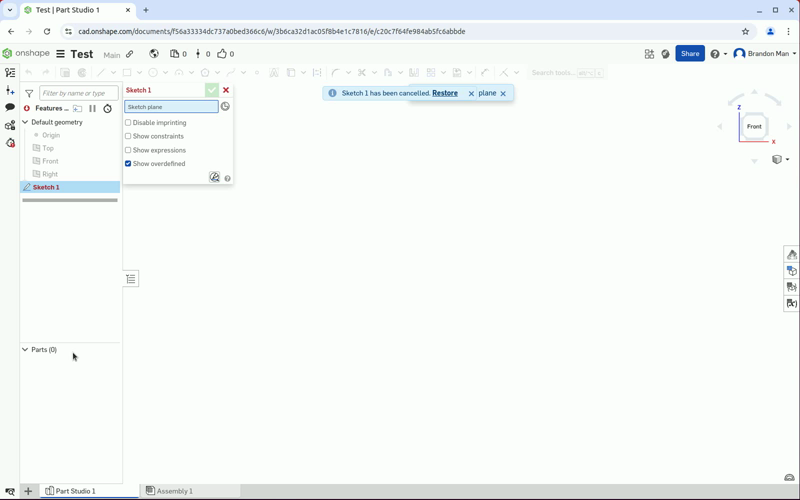
mouse_move(73, 163)
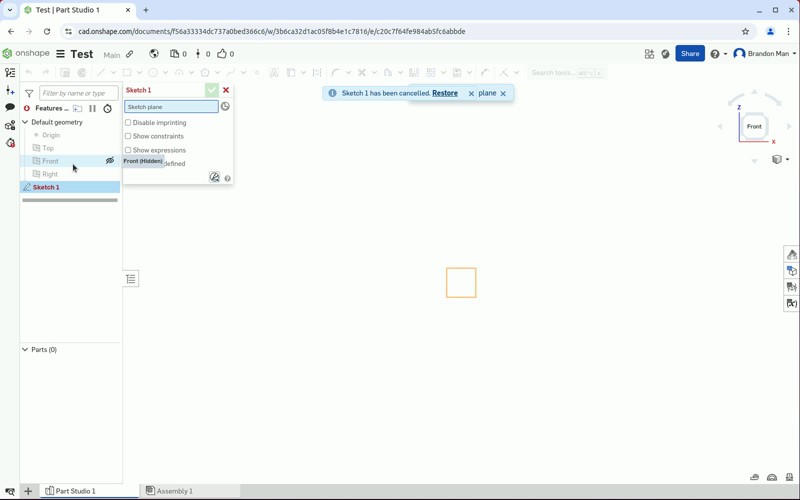
click(73, 163)
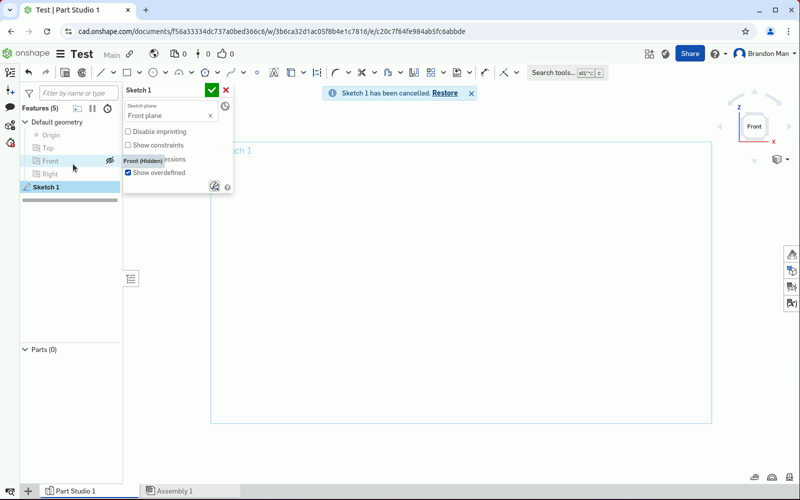
mouse_move(73, 352)
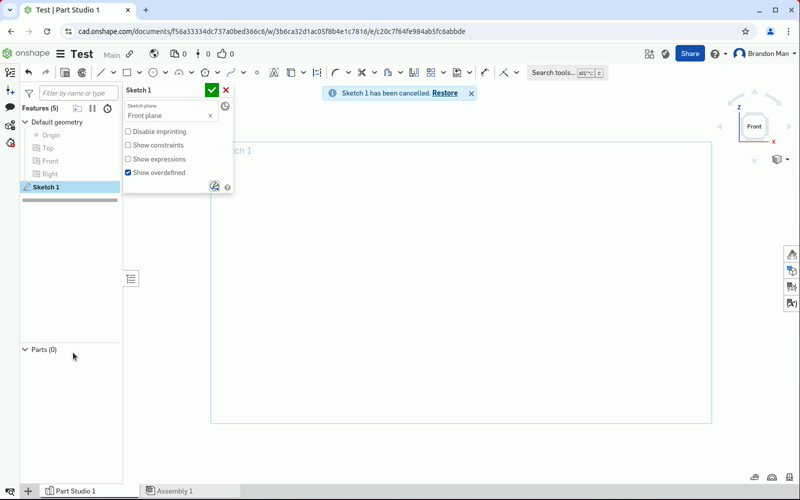
key(y)
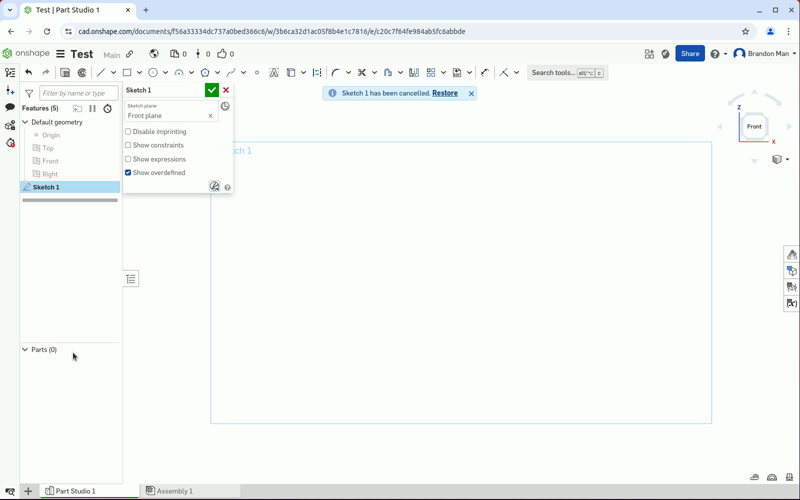
key(c)
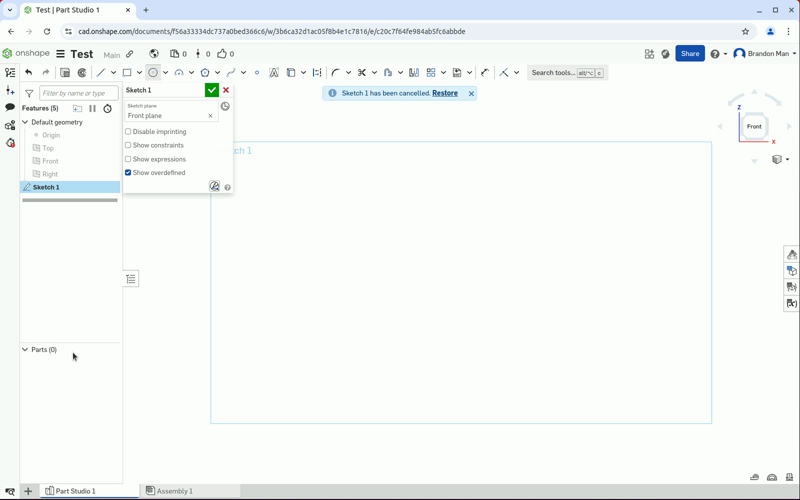
key_down(shift)
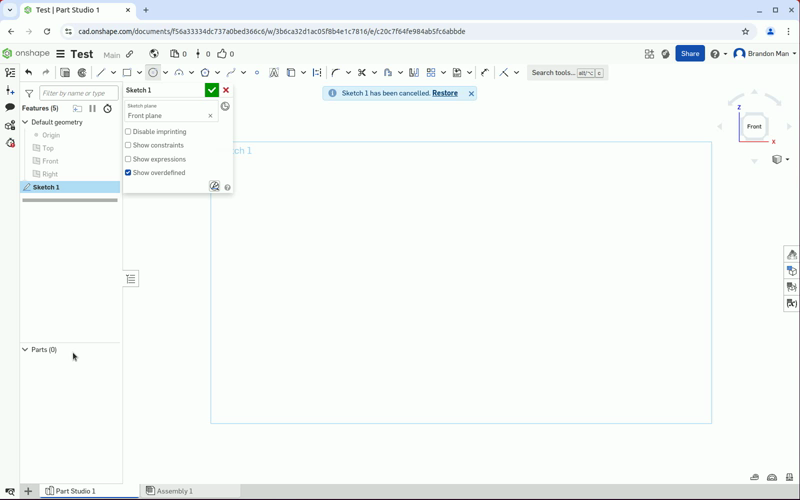
mouse_move(490, 212)
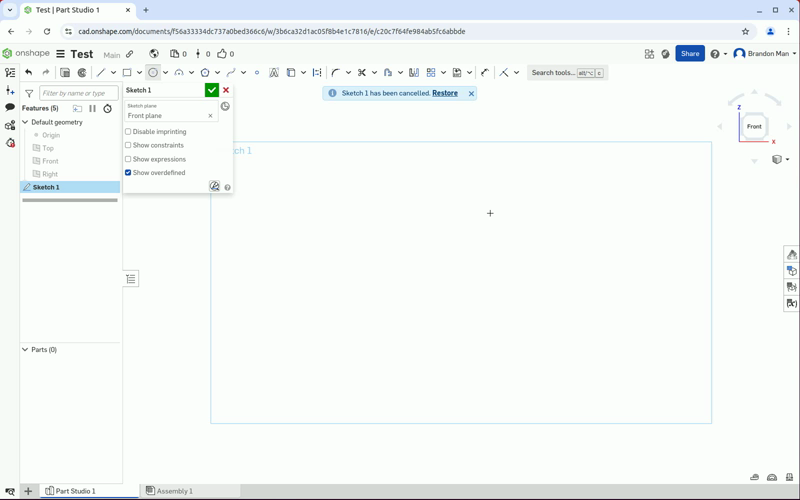
click(490, 212)
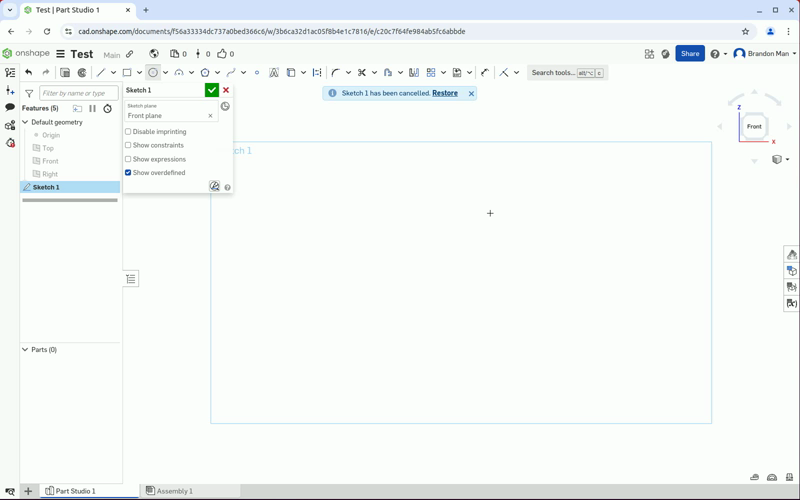
key_up(shift)
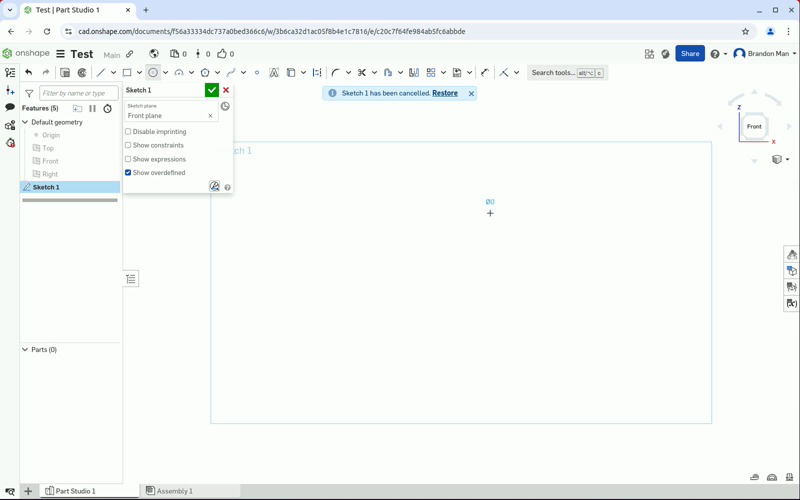
mouse_move(531, 212)
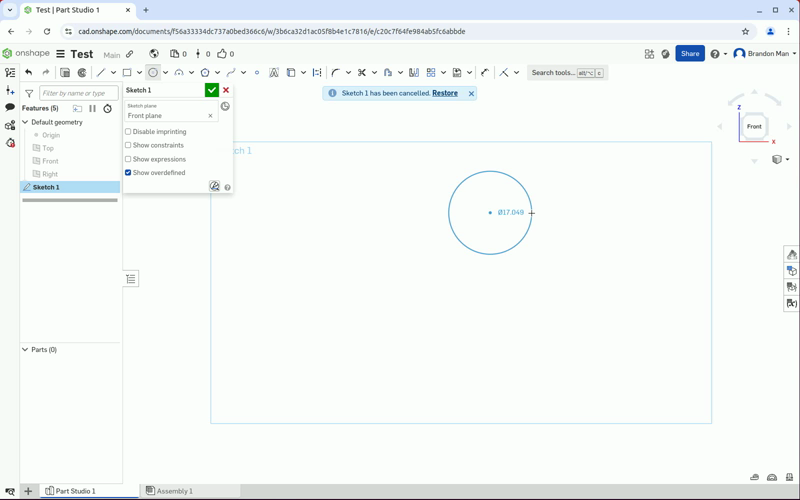
click(531, 212)
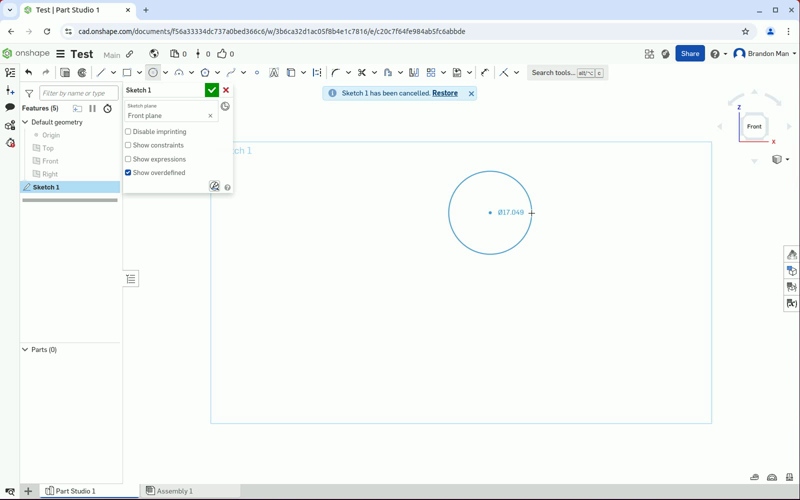
key(esc)
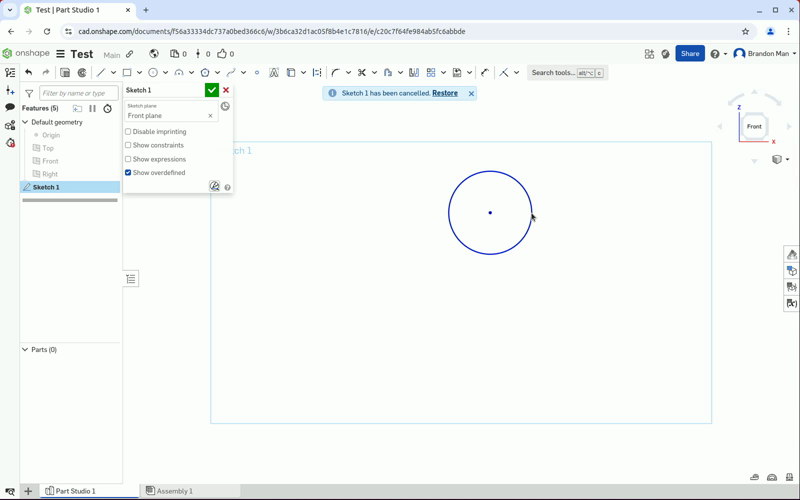
mouse_move(466, 183)
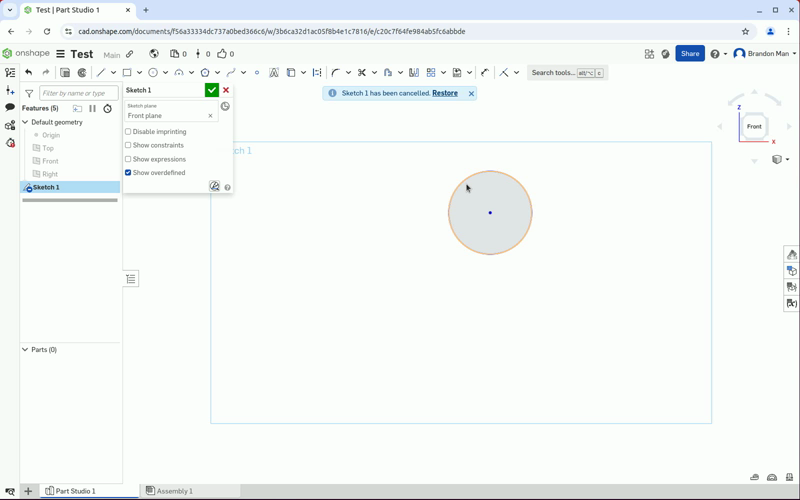
click(466, 183)
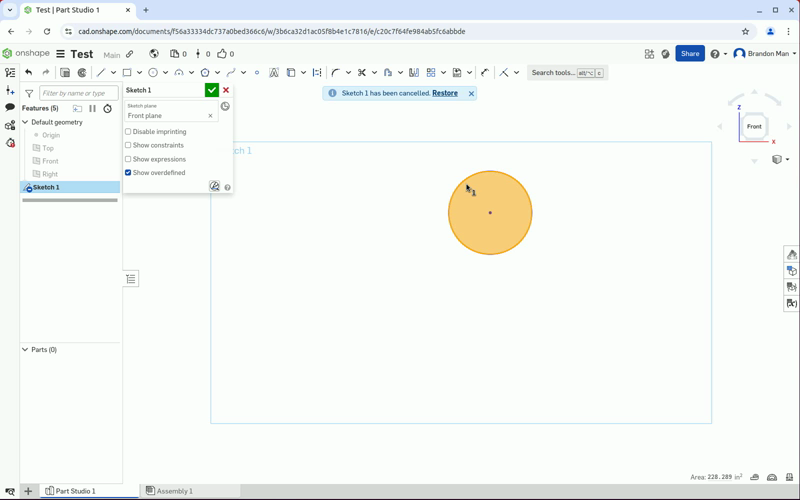
mouse_move(73, 352)
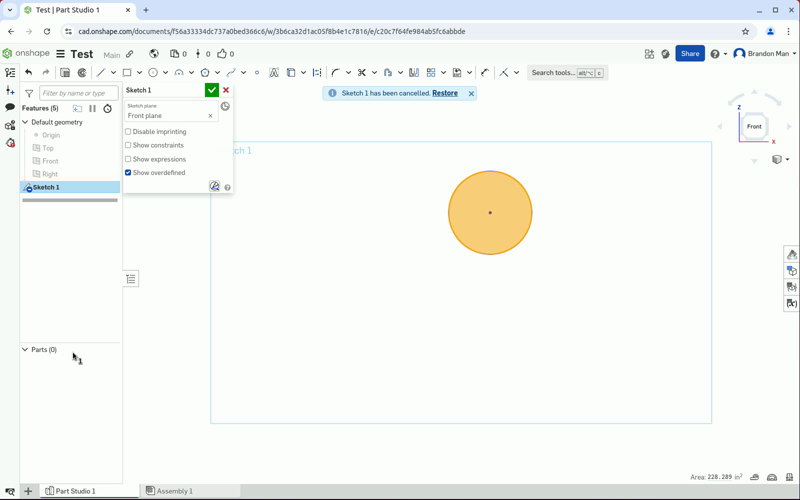
key(shift+y)
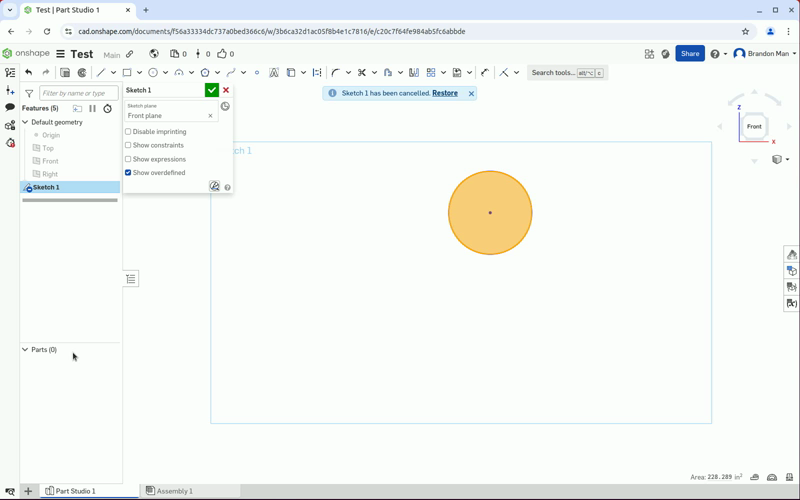
key(shift+e)
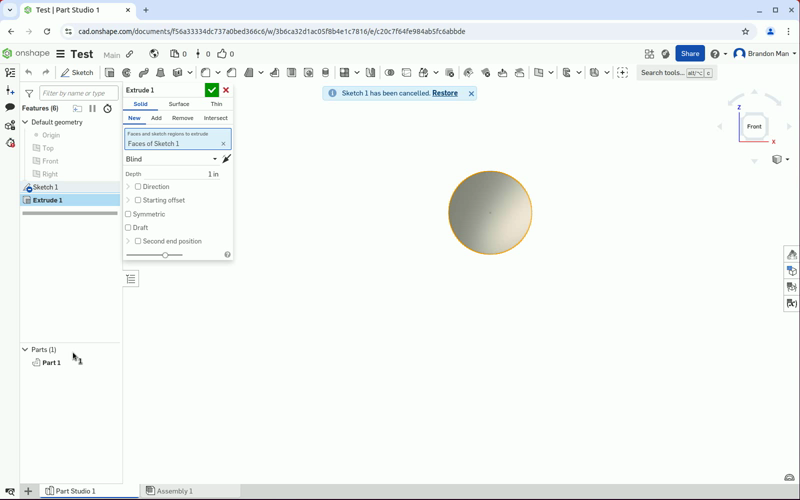
mouse_move(143, 106)
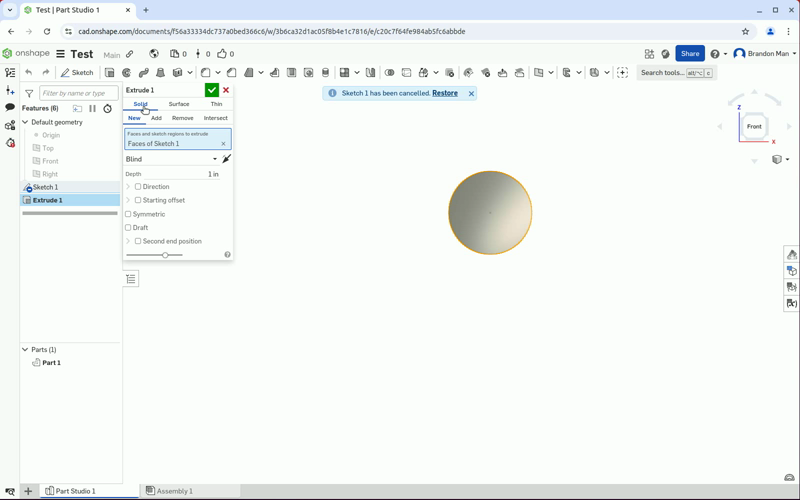
click(143, 106)
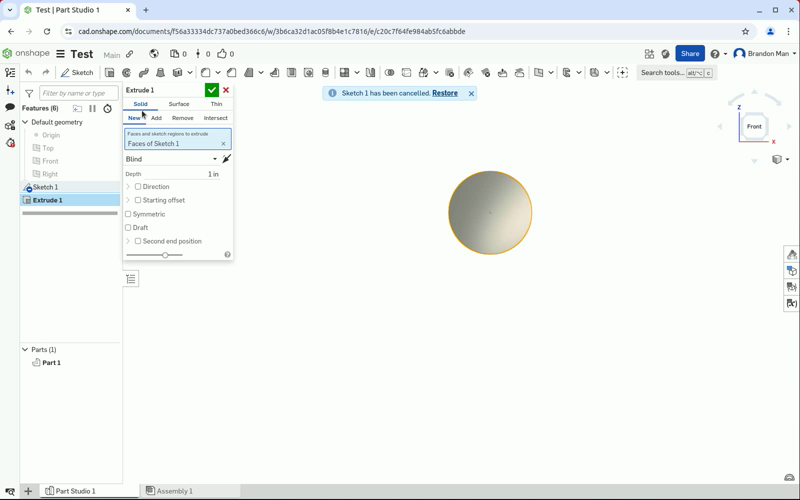
mouse_move(137, 120)
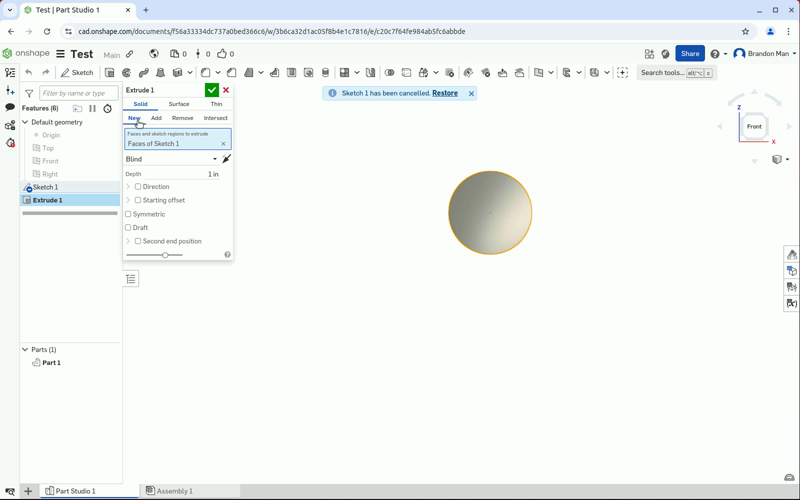
click(137, 120)
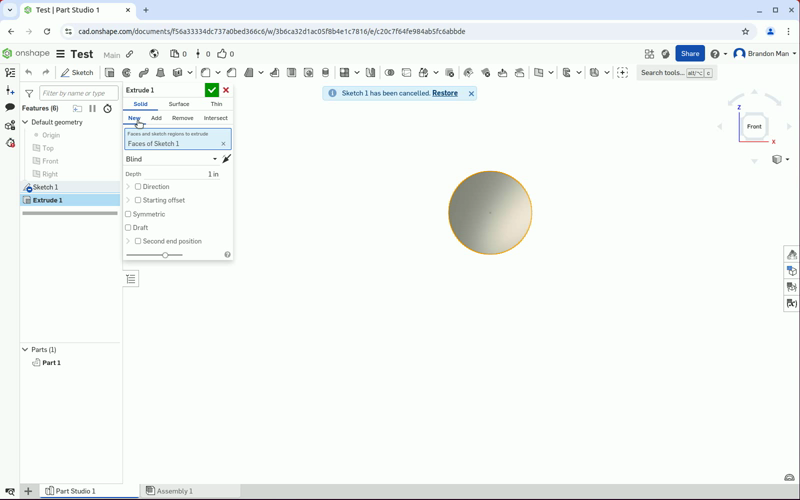
key(tab, 4)
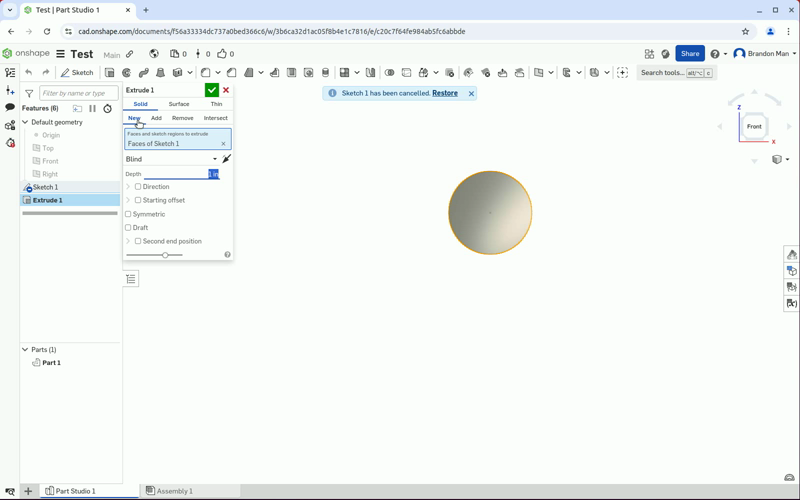
text(1.444)
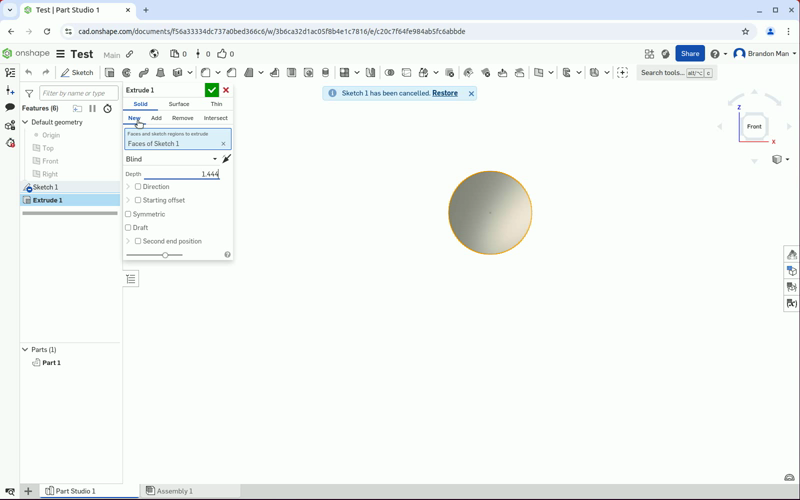
key(enter)
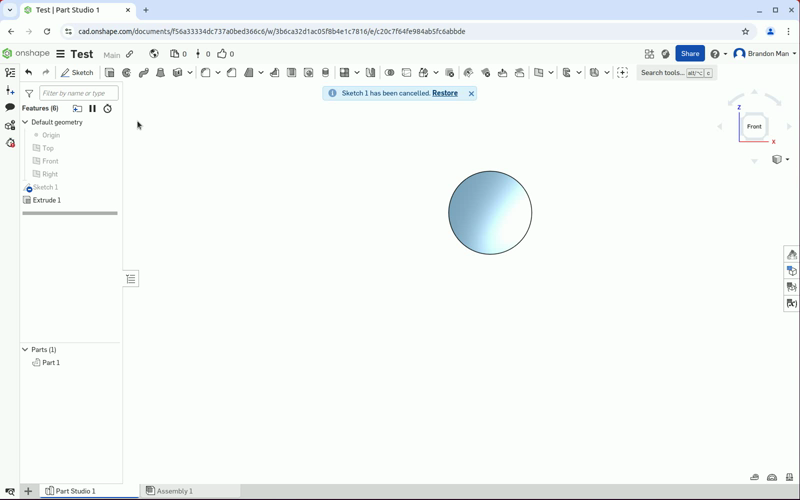
key(shift+h)
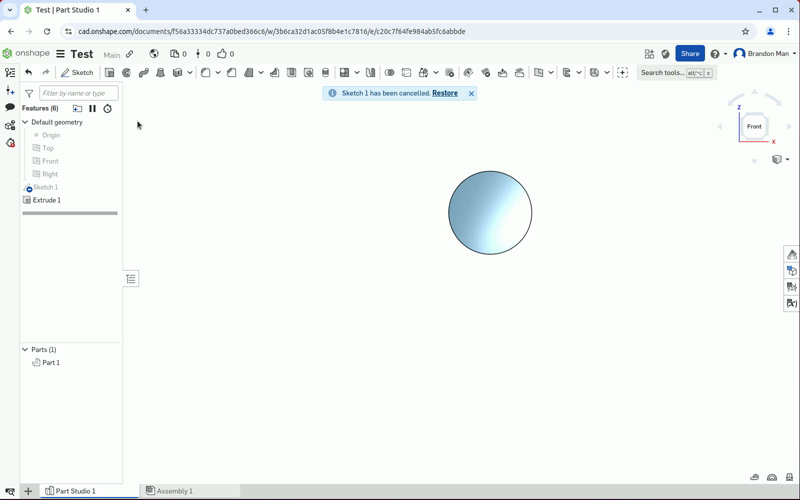
key(shift+h)
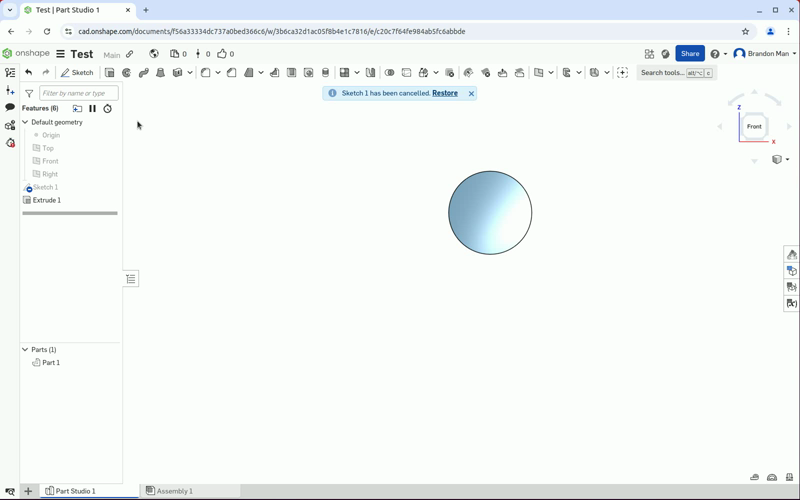
mouse_move(73, 189)
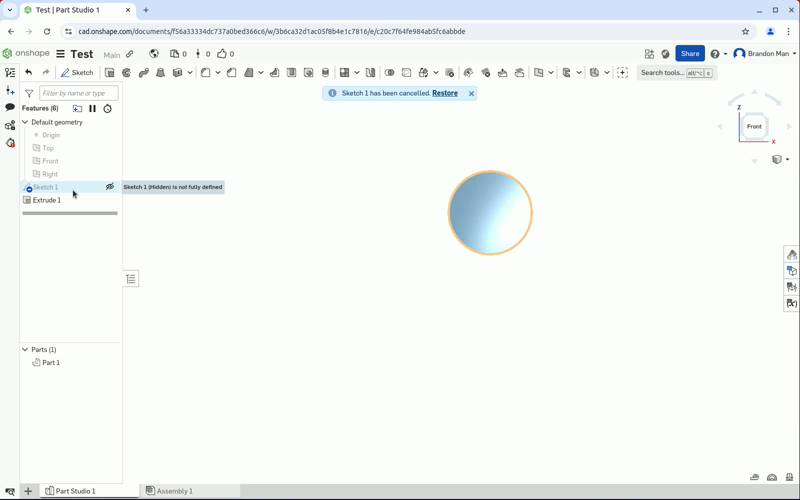
click(73, 189)
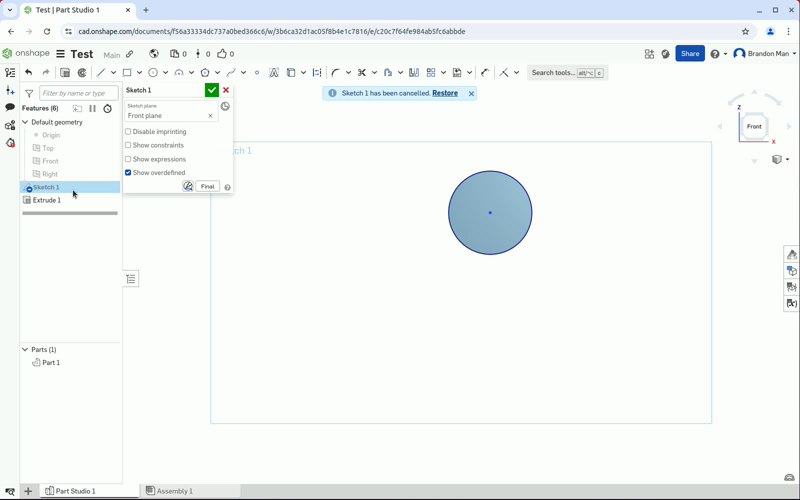
mouse_move(229, 92)
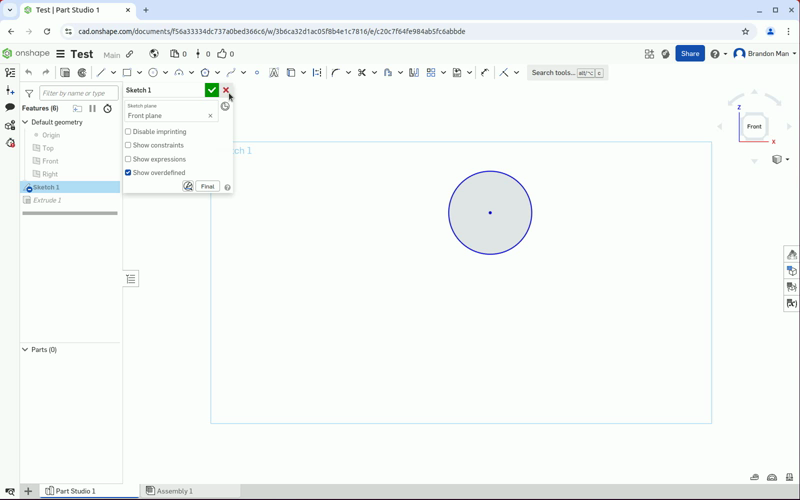
click(229, 92)
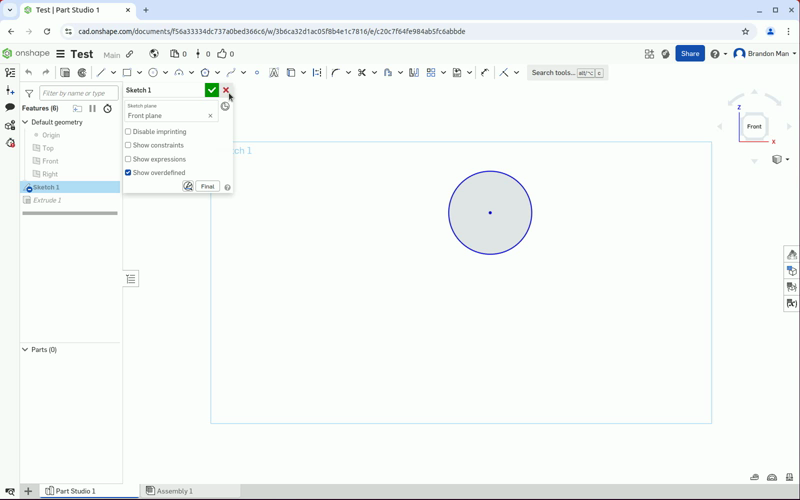
key(shift+s)
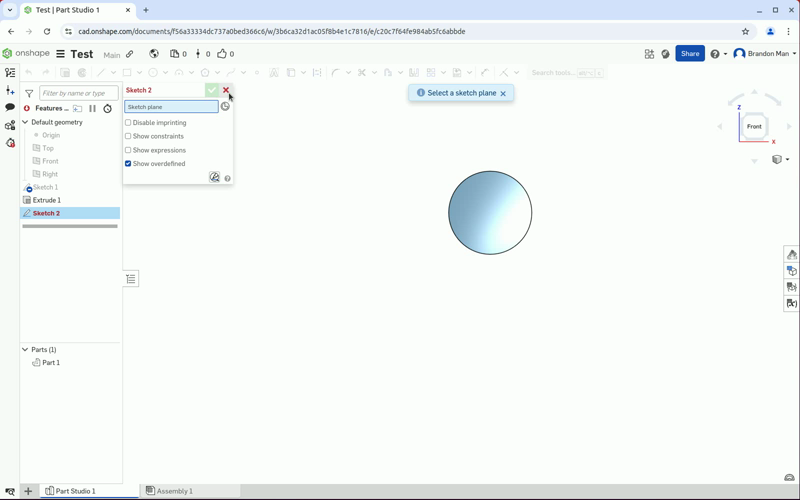
mouse_move(73, 163)
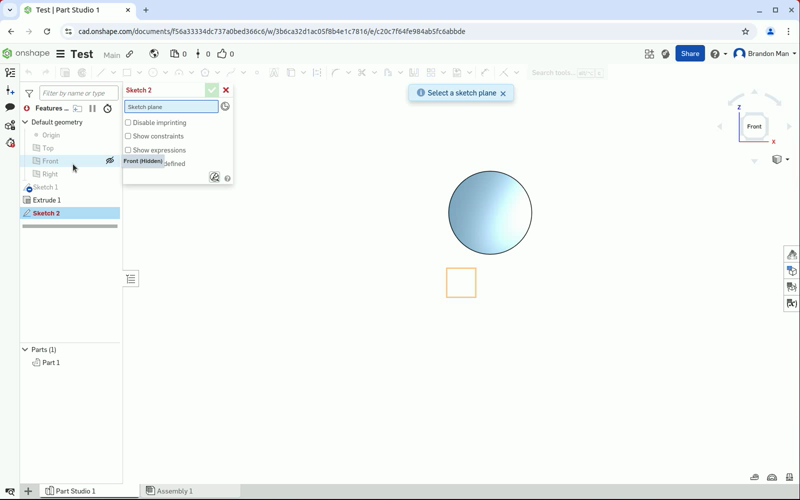
click(73, 163)
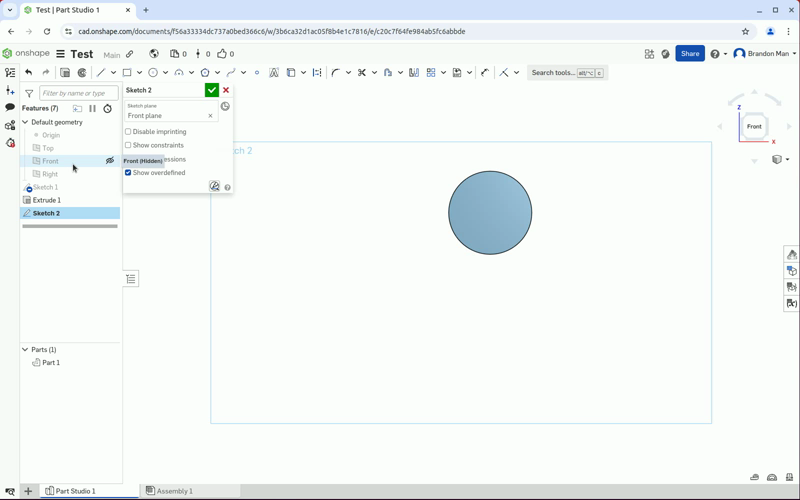
mouse_move(73, 352)
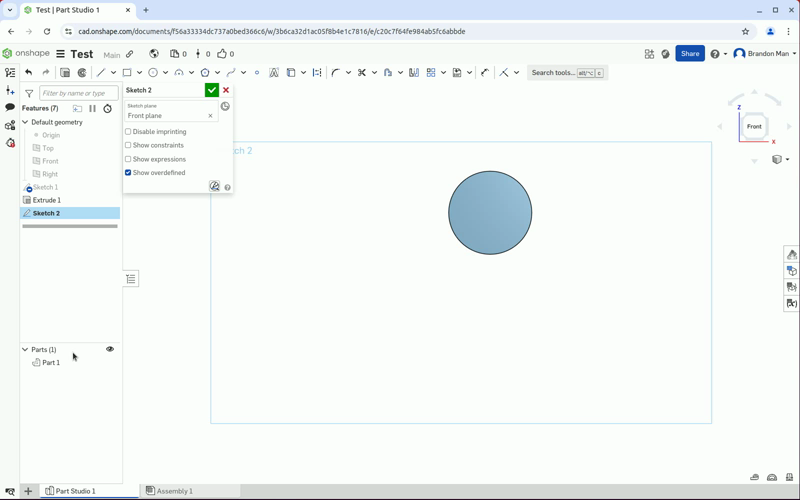
key(y)
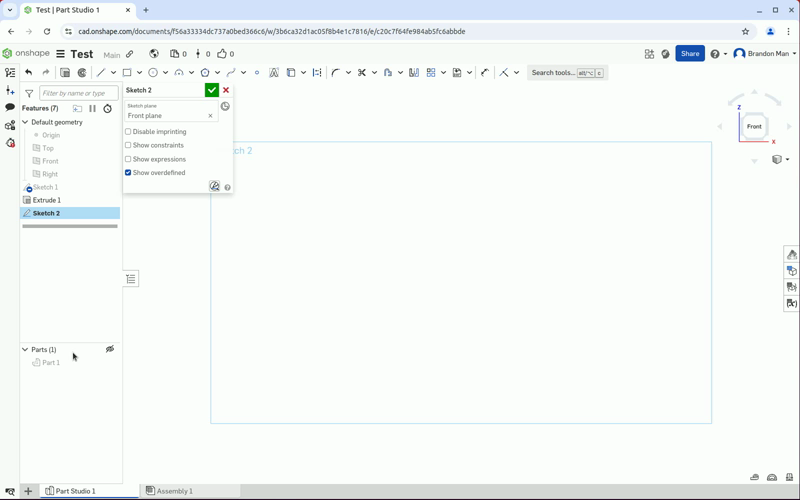
key(c)
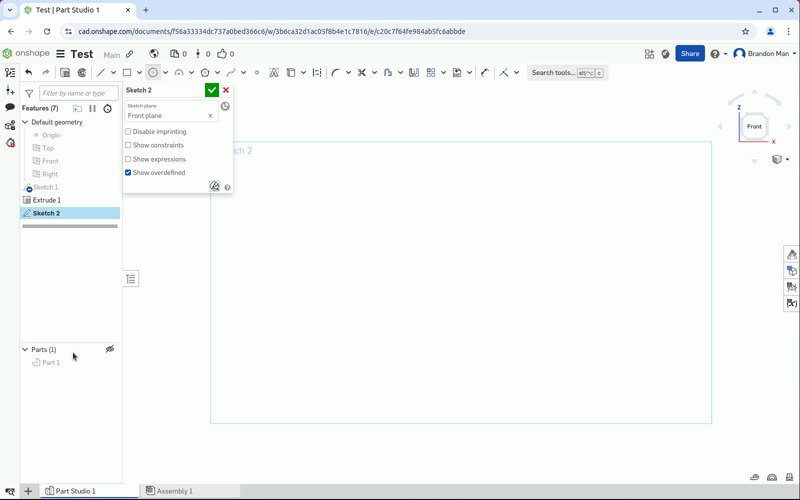
key_down(shift)
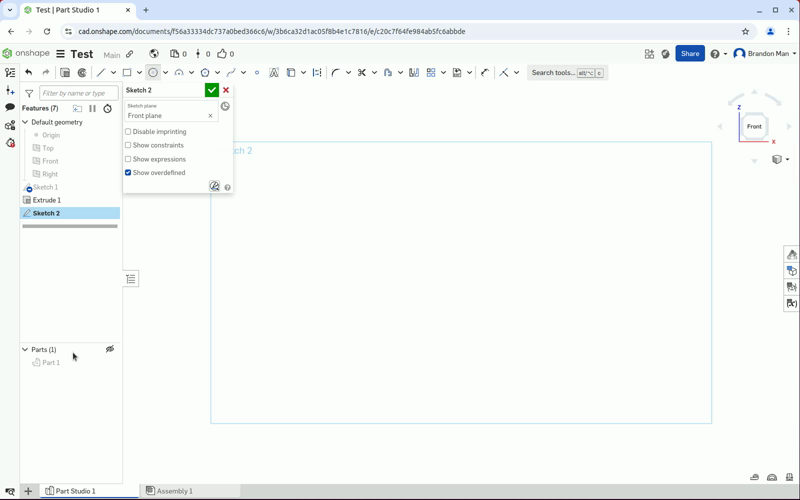
mouse_move(461, 282)
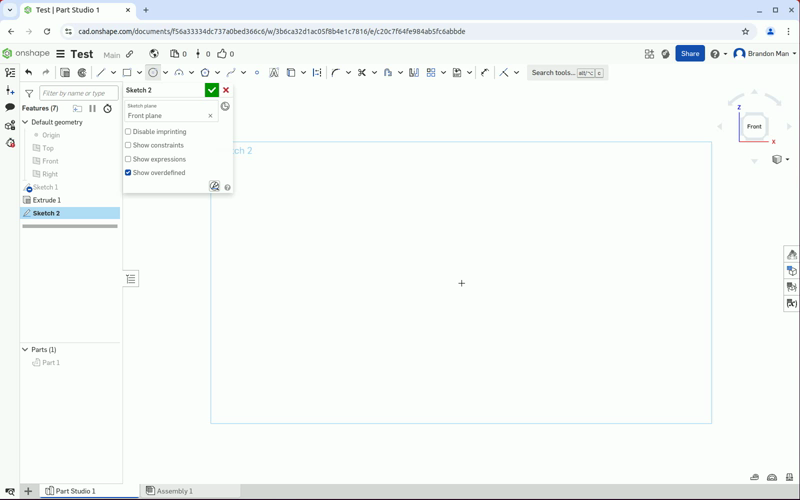
click(461, 282)
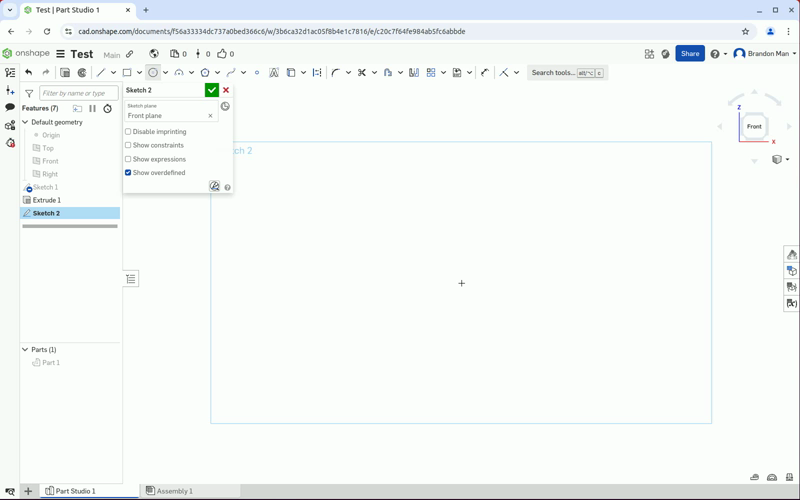
key_up(shift)
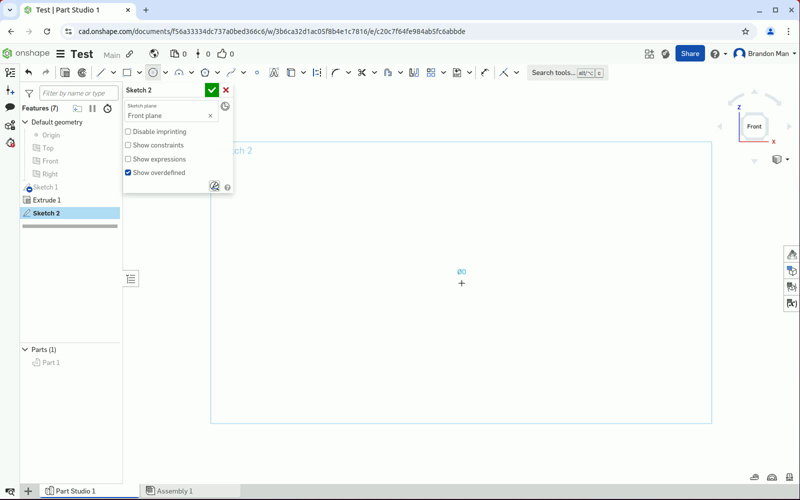
mouse_move(477, 282)
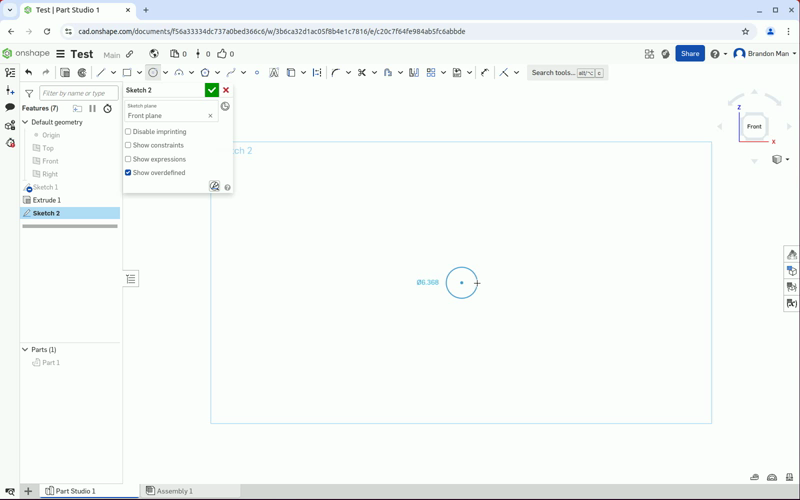
click(477, 282)
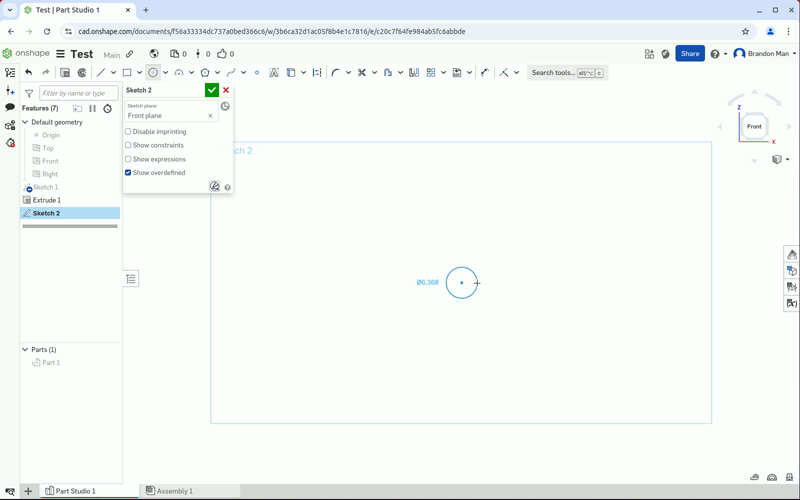
key(esc)
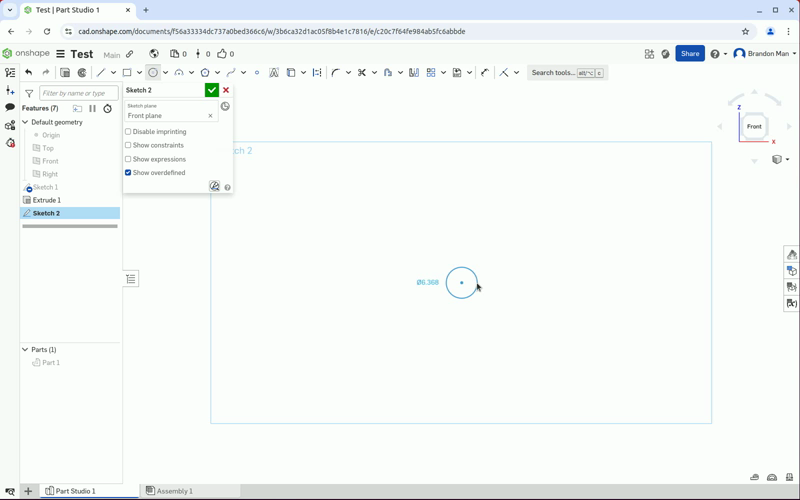
key(c)
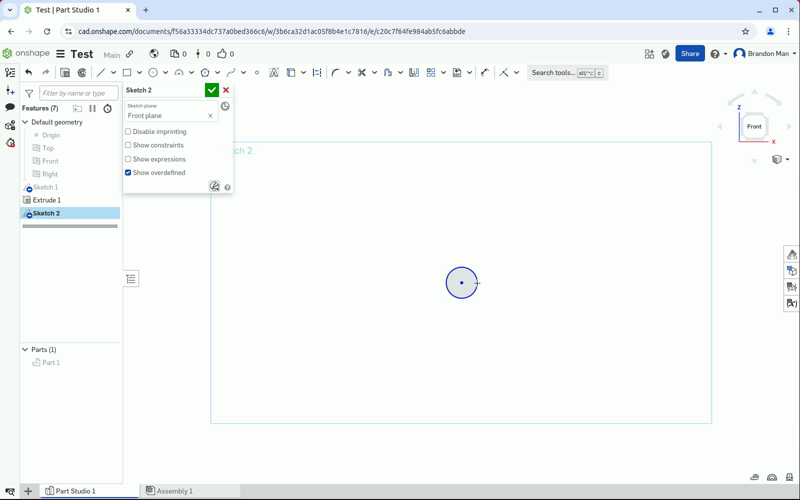
key_down(shift)
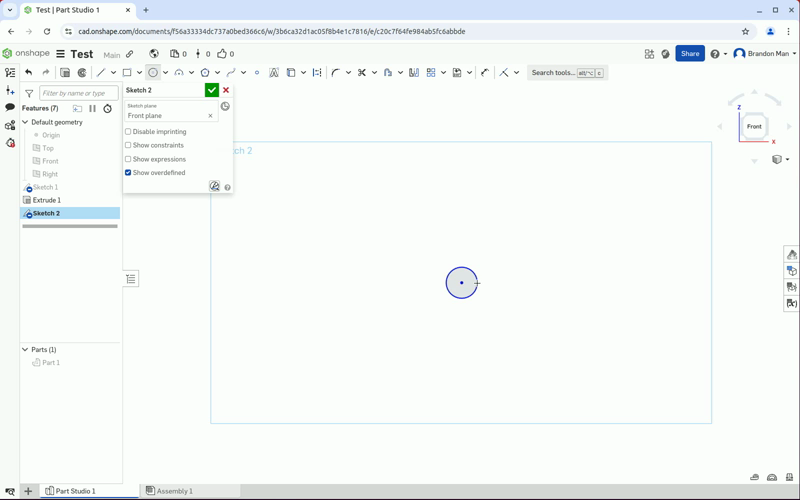
mouse_move(467, 282)
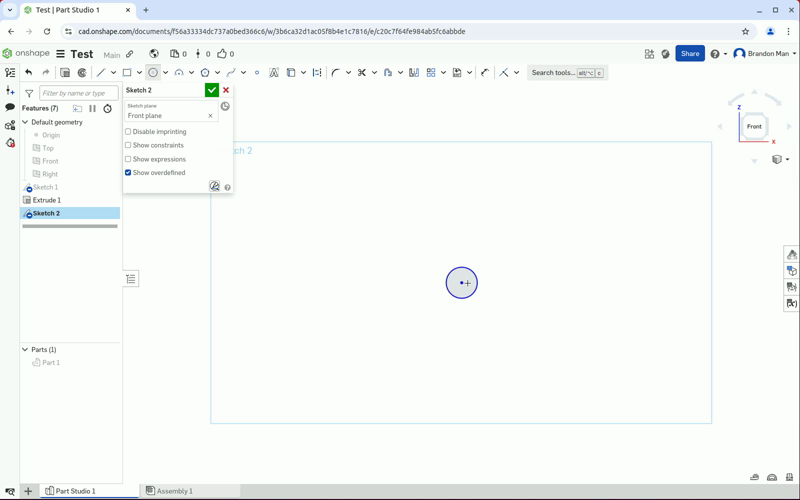
click(467, 282)
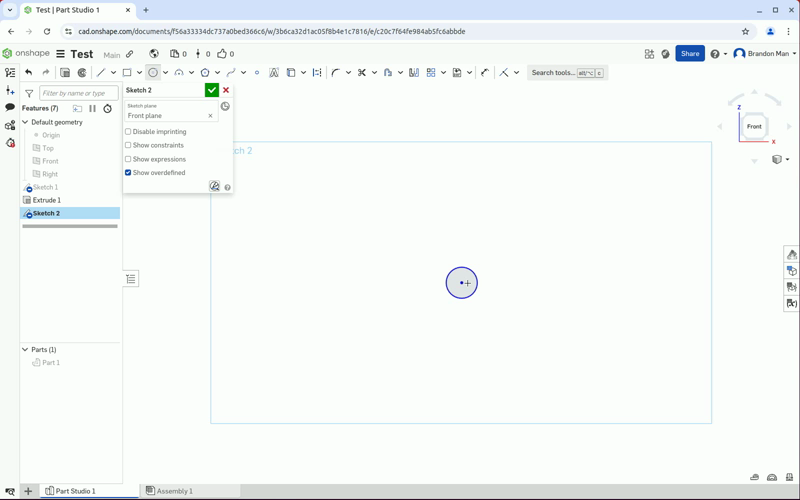
key_up(shift)
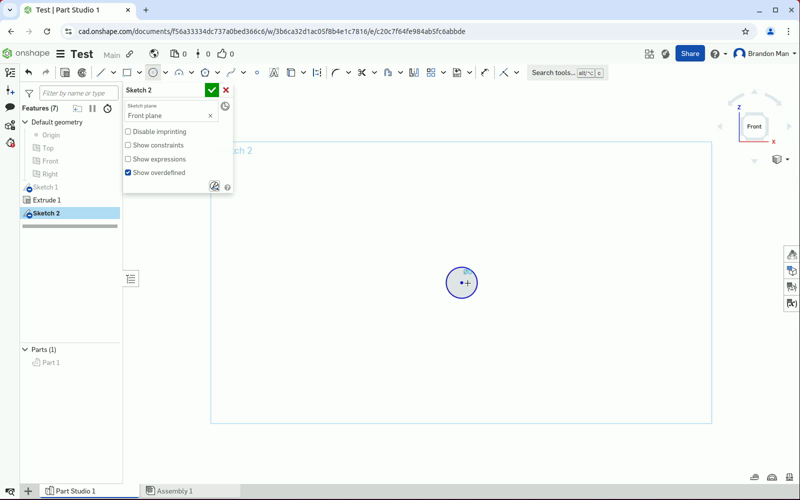
mouse_move(477, 282)
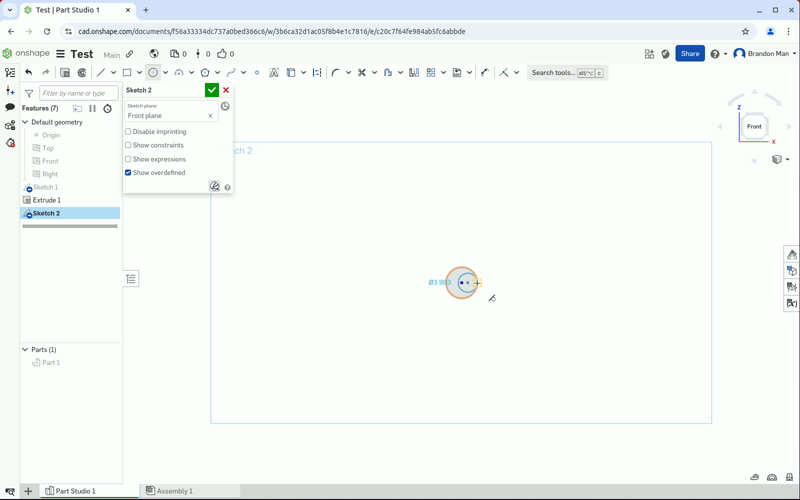
click(477, 282)
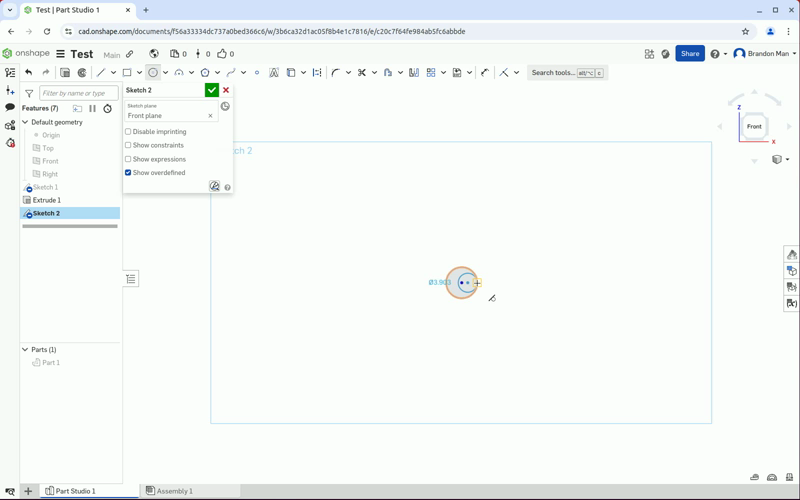
key(esc)
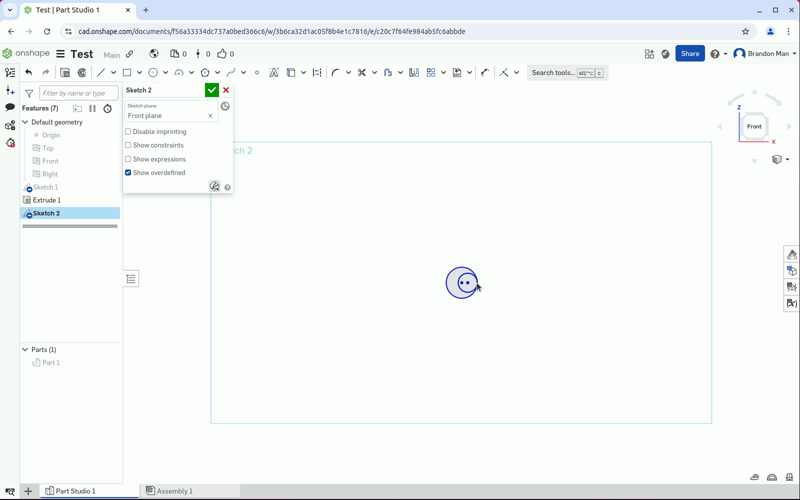
mouse_move(450, 279)
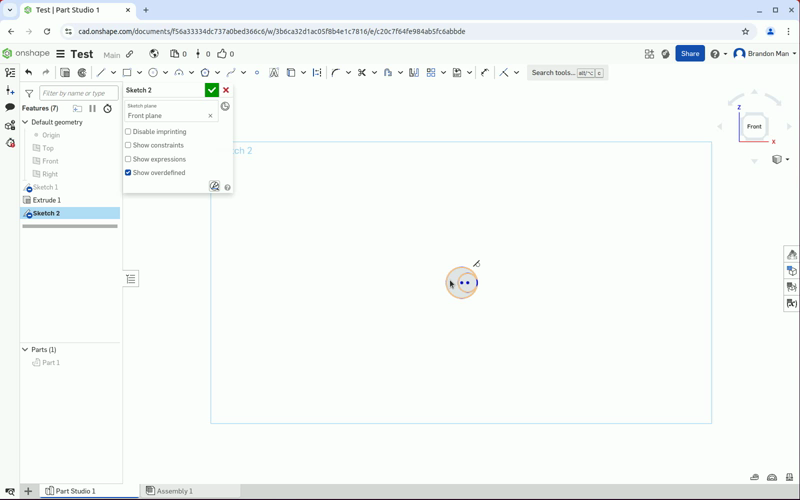
scroll(6)
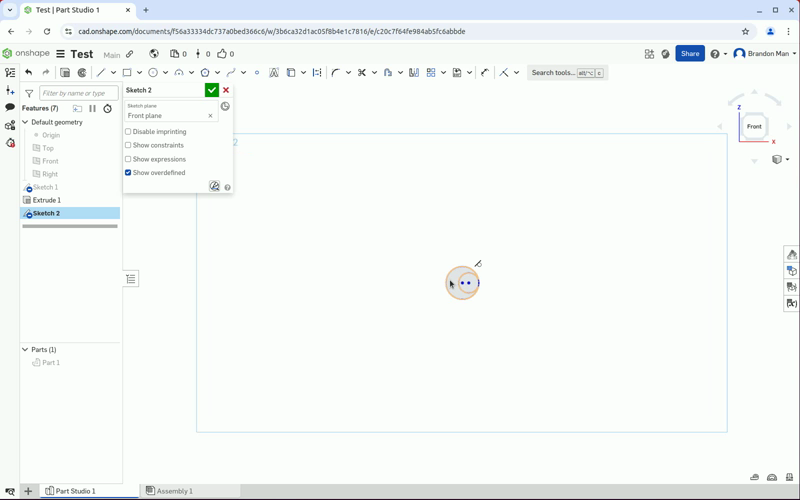
scroll(6)
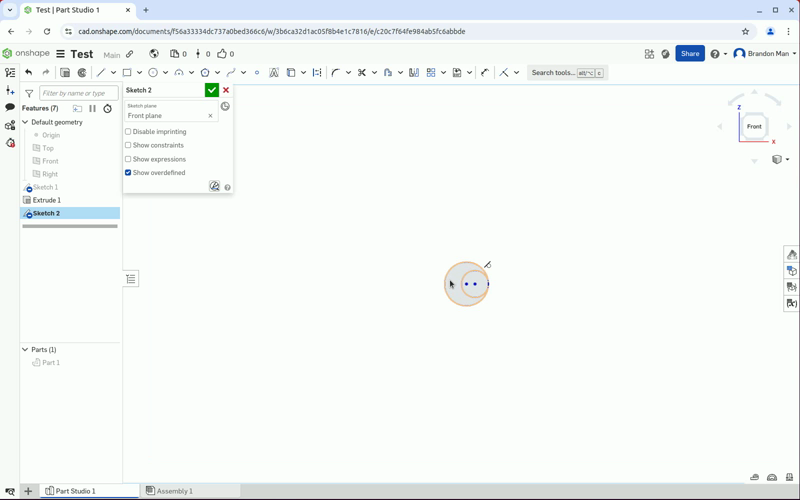
scroll(6)
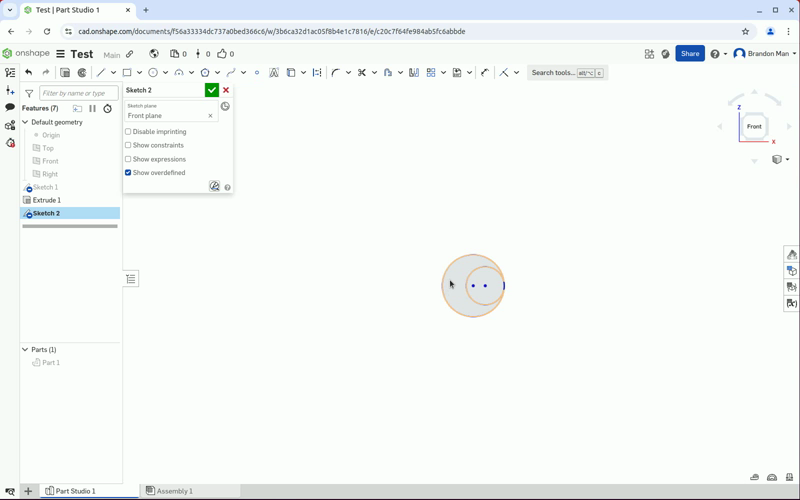
scroll(6)
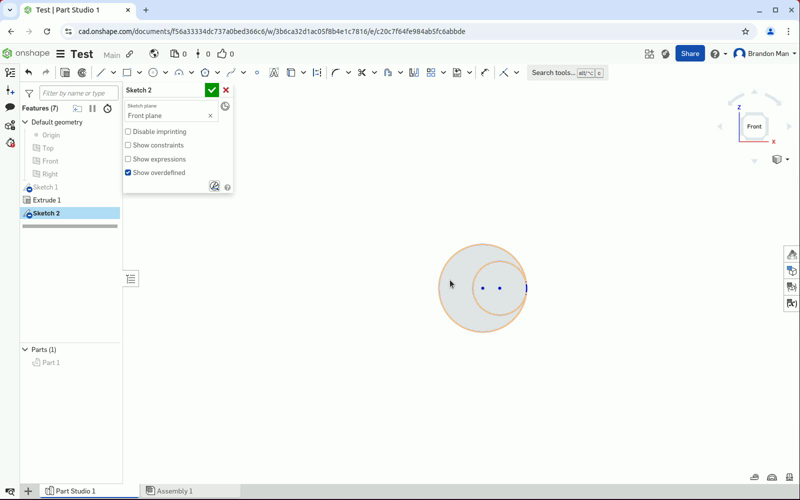
scroll(6)
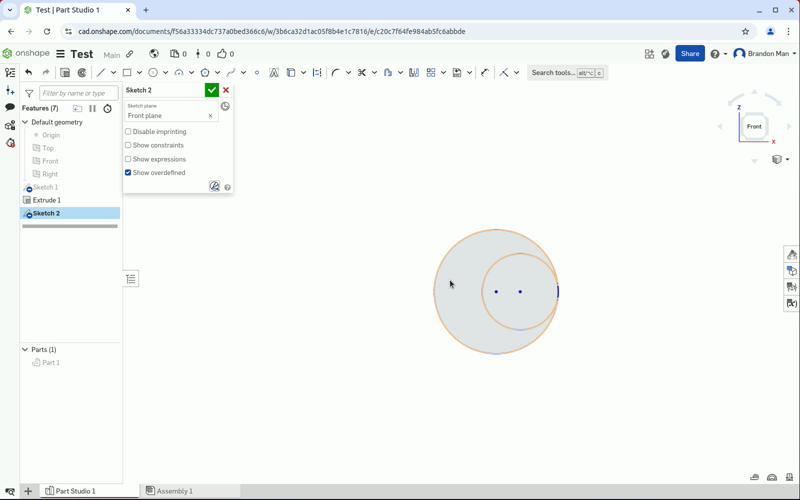
scroll(6)
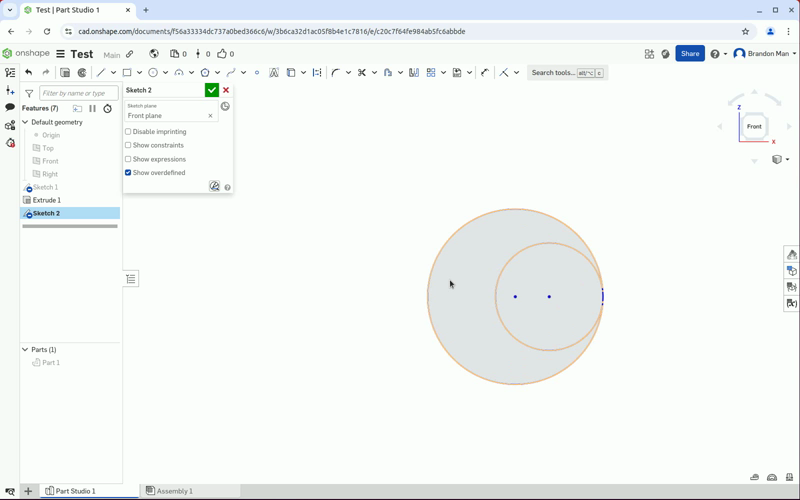
scroll(6)
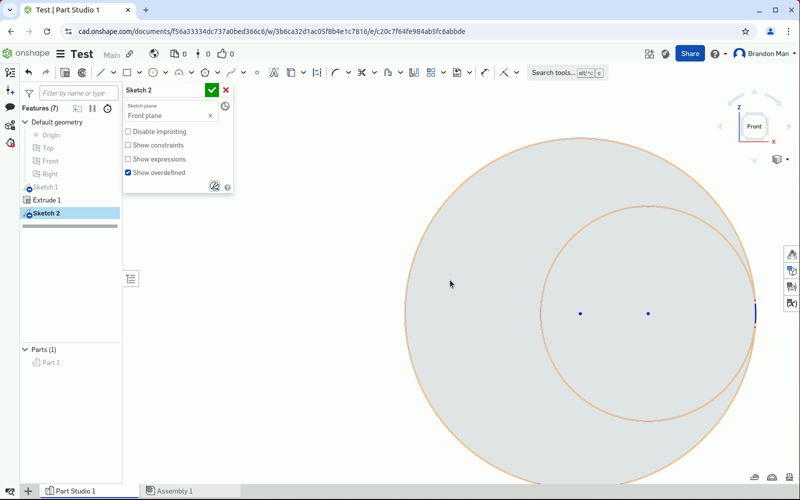
click(450, 279)
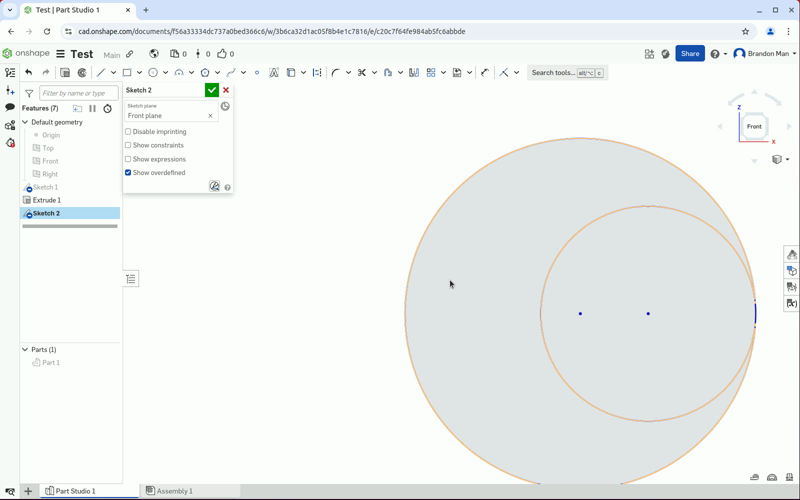
scroll(-6)
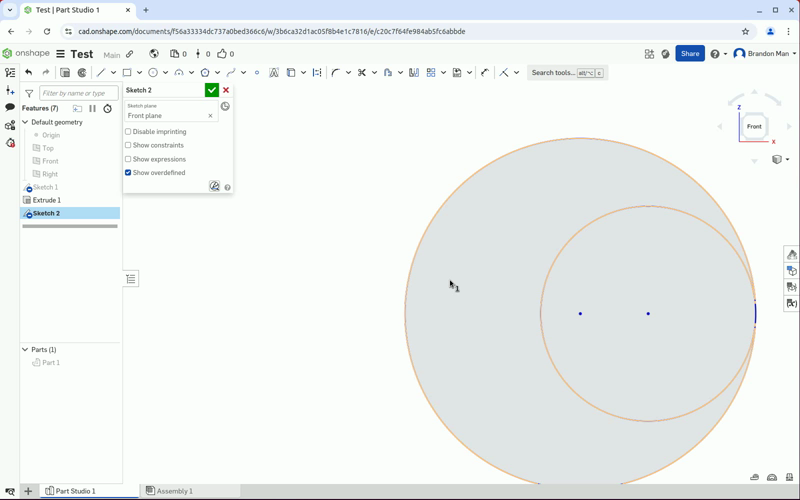
scroll(-6)
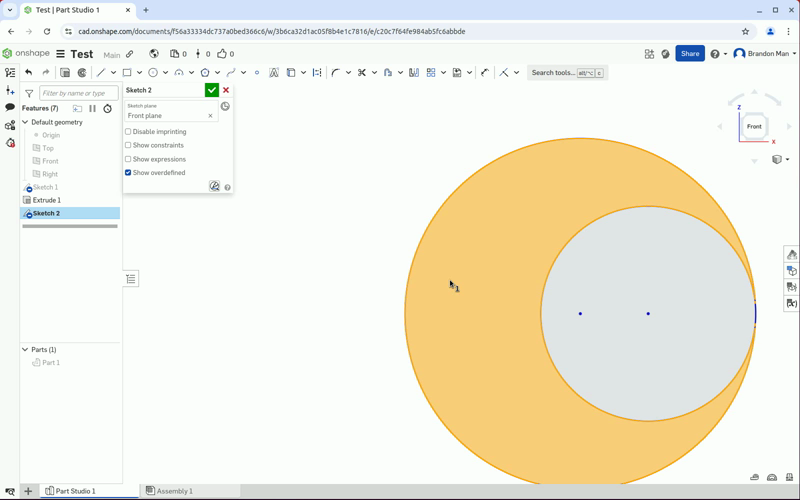
scroll(-6)
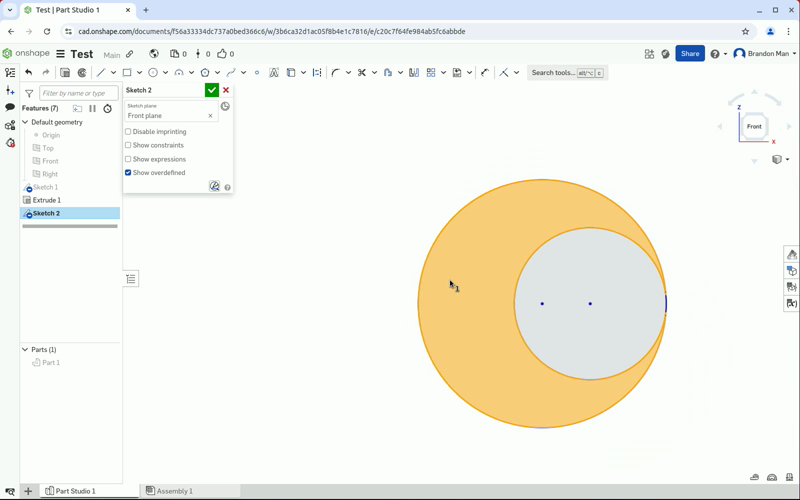
scroll(-6)
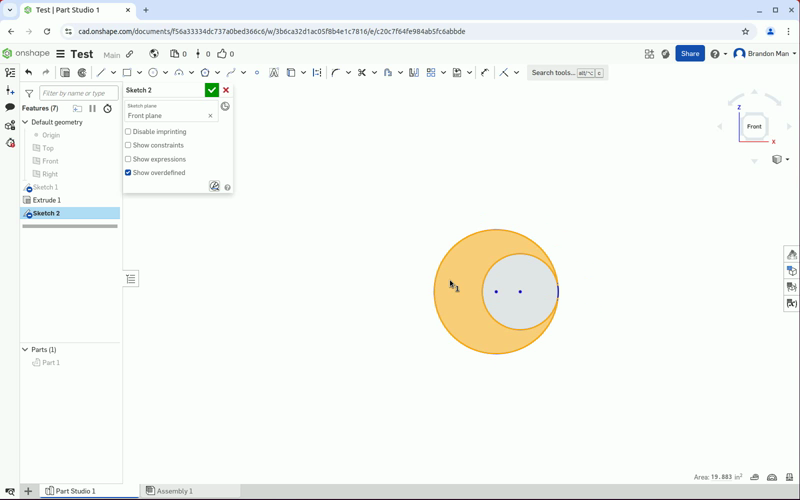
scroll(-6)
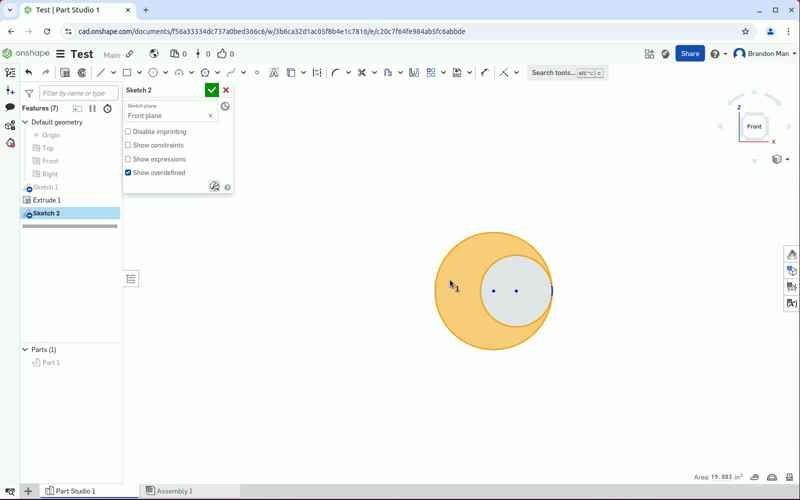
scroll(-6)
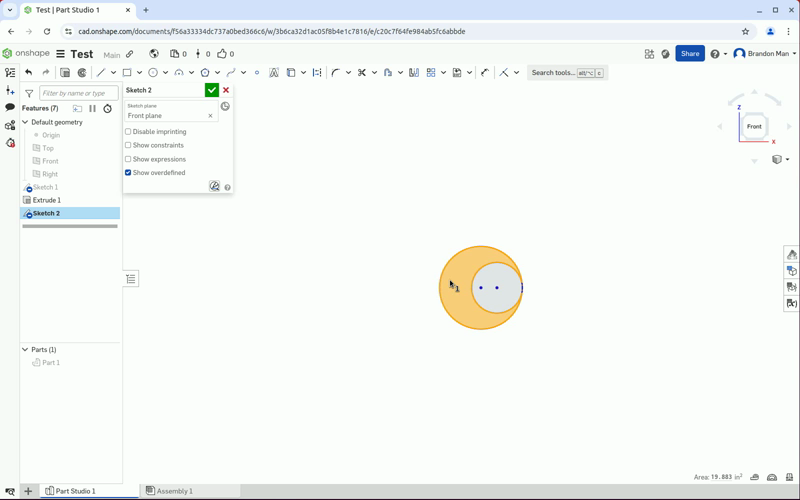
scroll(-6)
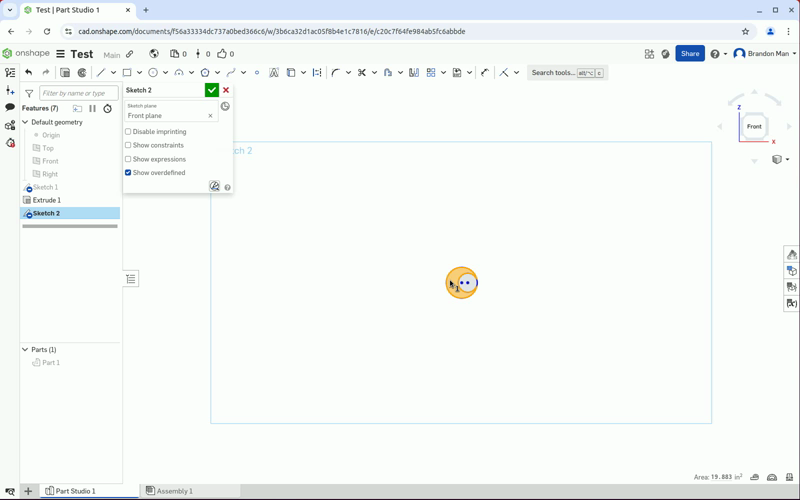
mouse_move(73, 352)
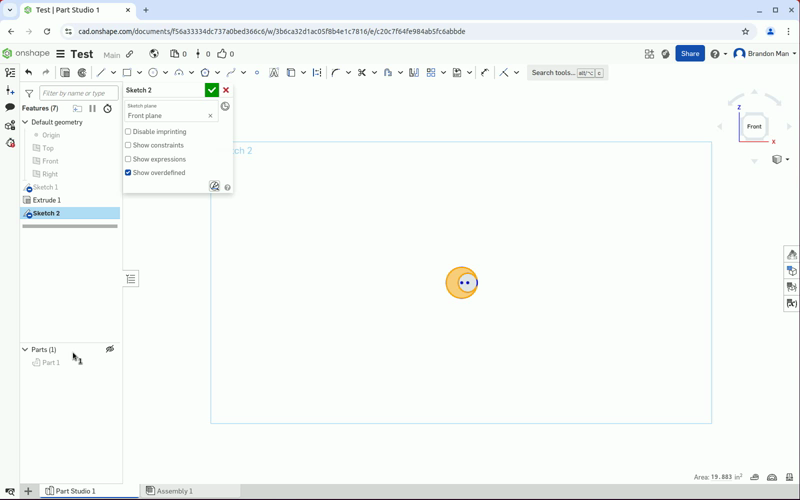
key(shift+y)
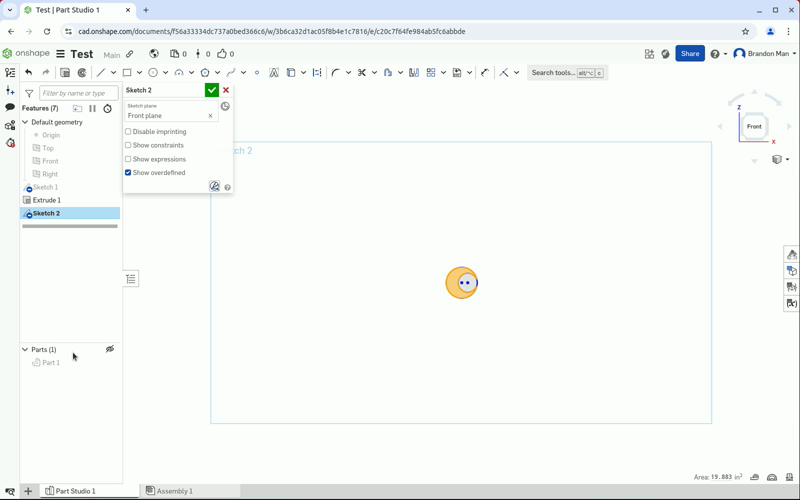
key(shift+e)
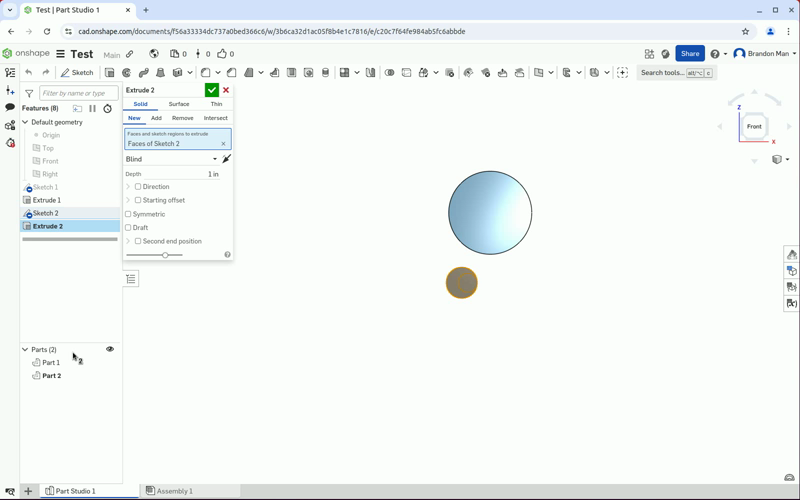
mouse_move(143, 106)
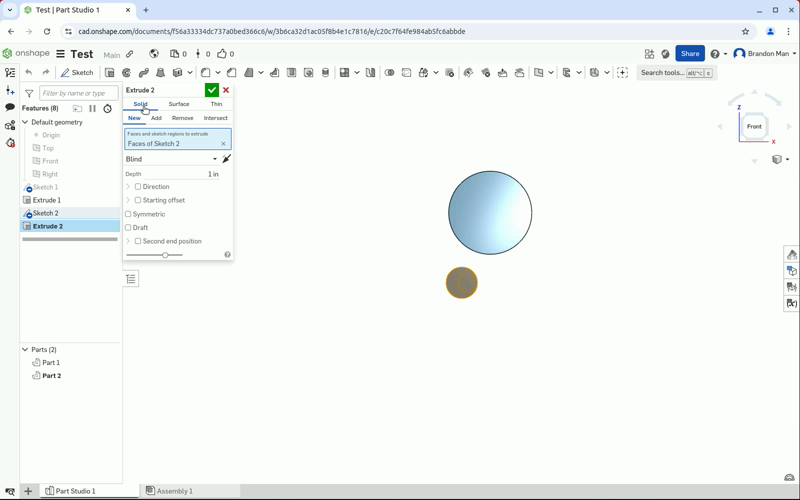
click(143, 106)
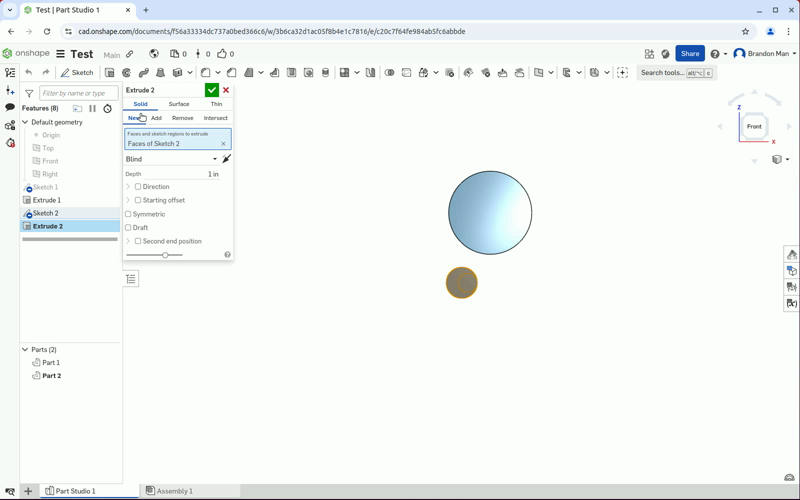
mouse_move(137, 120)
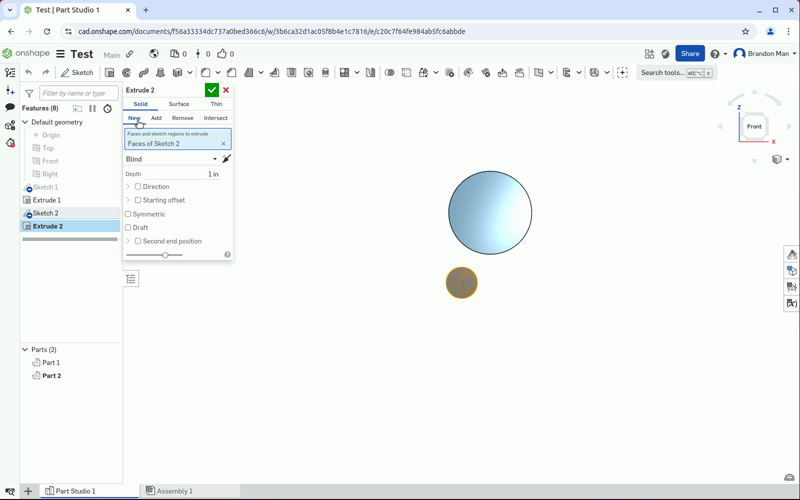
click(137, 120)
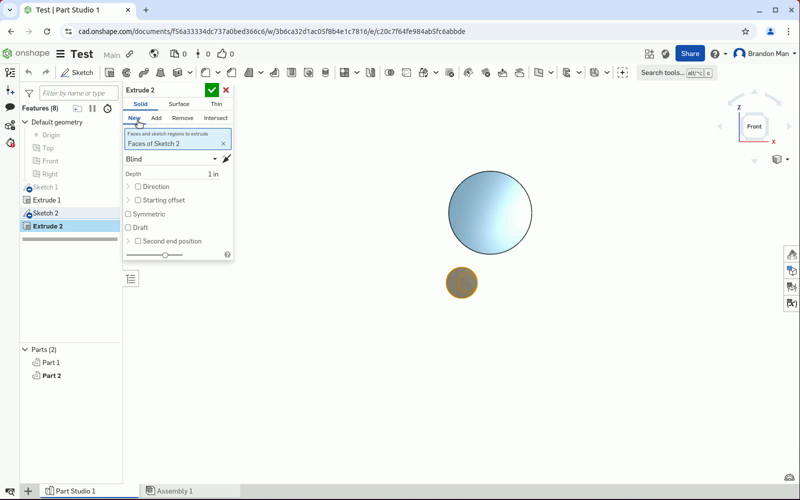
key(tab, 4)
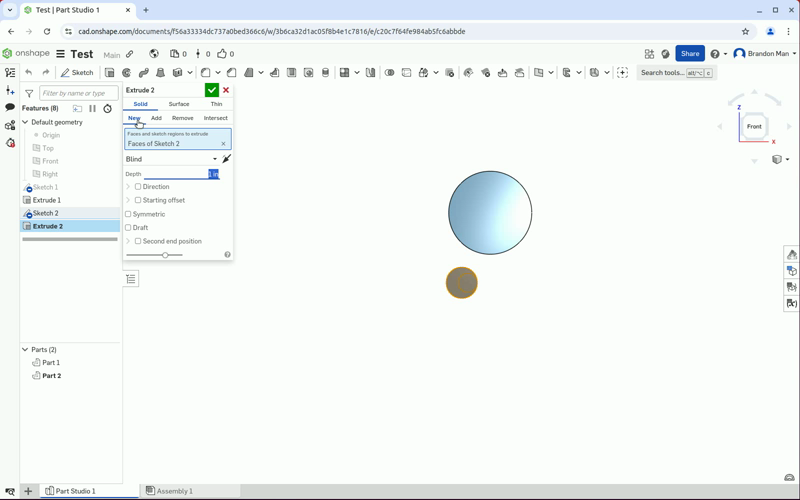
text(1.444)
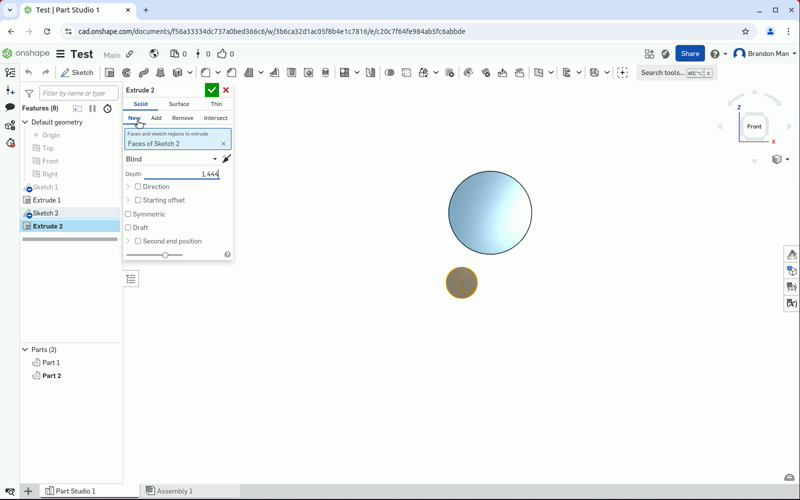
key(enter)
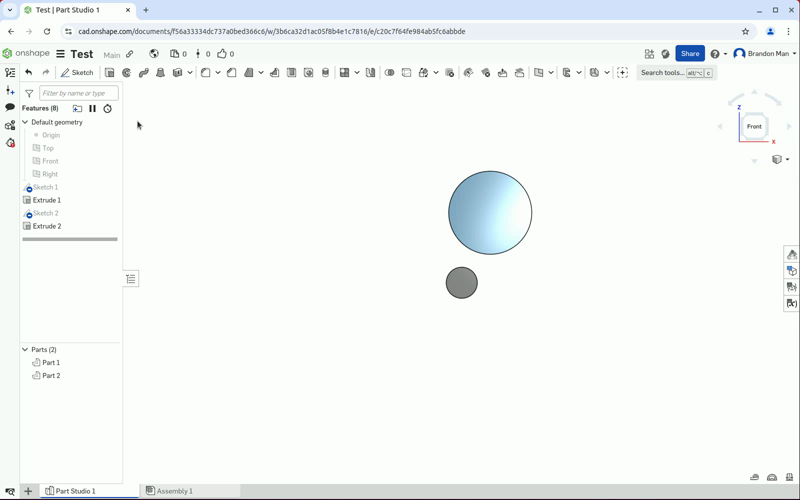
key(shift+h)
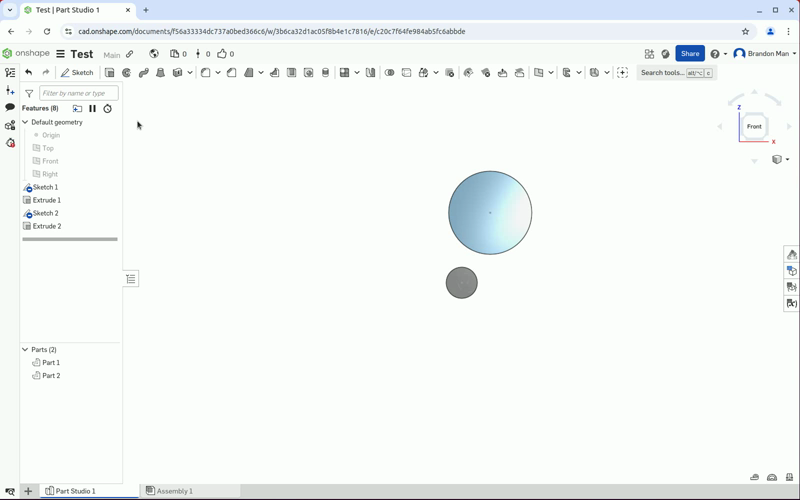
key(shift+h)
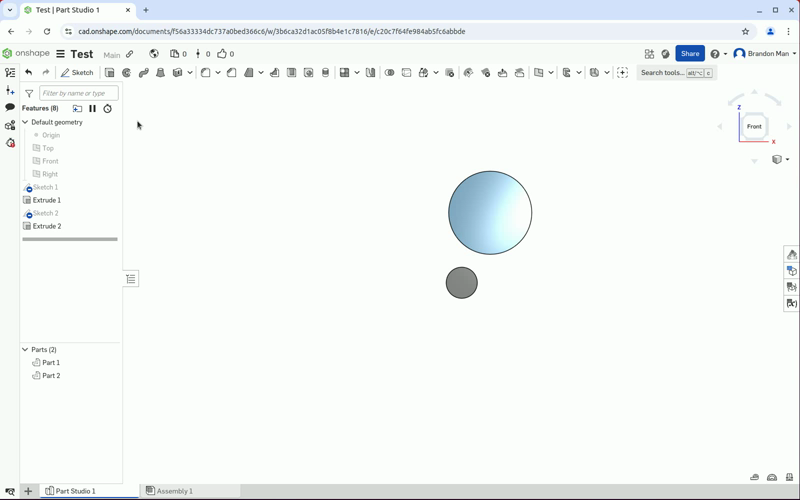
mouse_move(73, 189)
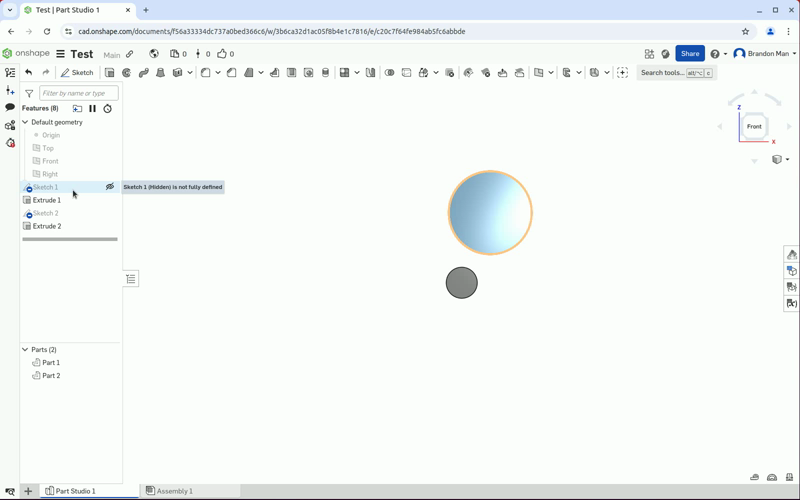
click(73, 189)
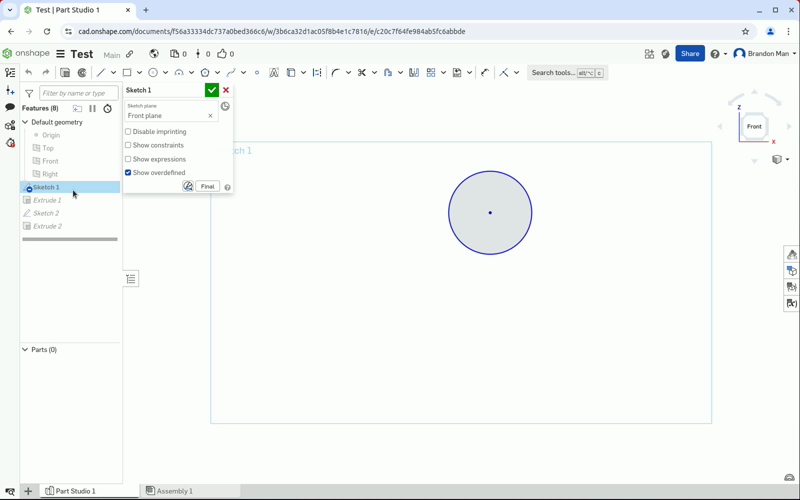
mouse_move(229, 92)
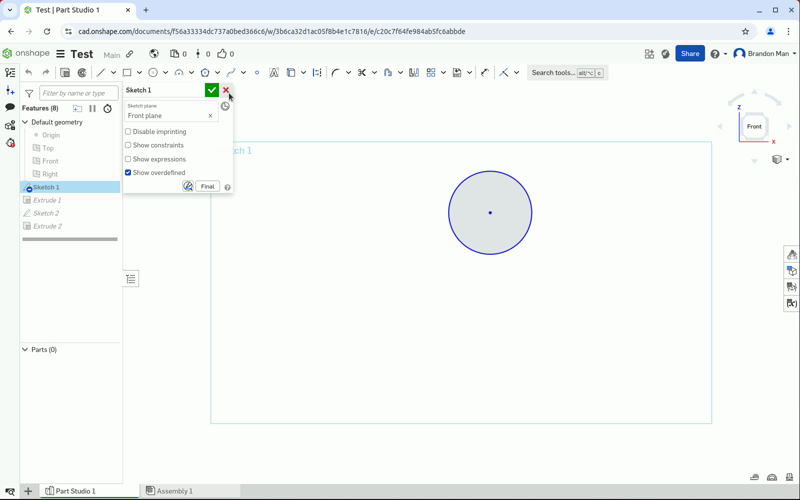
click(229, 92)
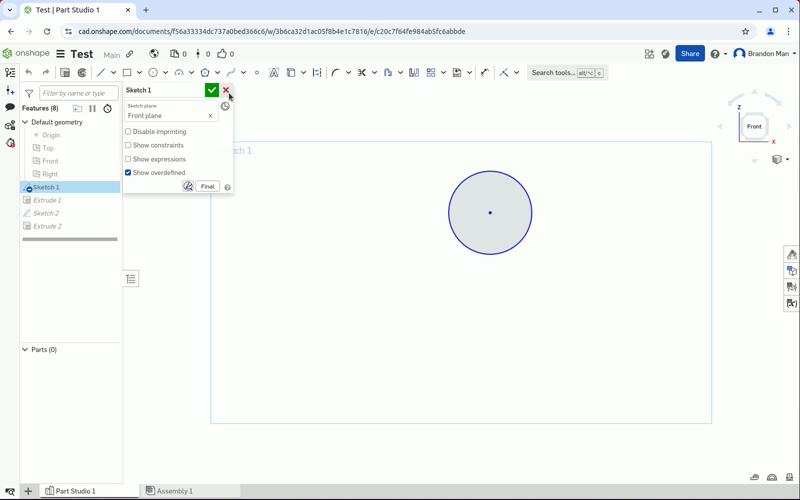
key(shift+s)
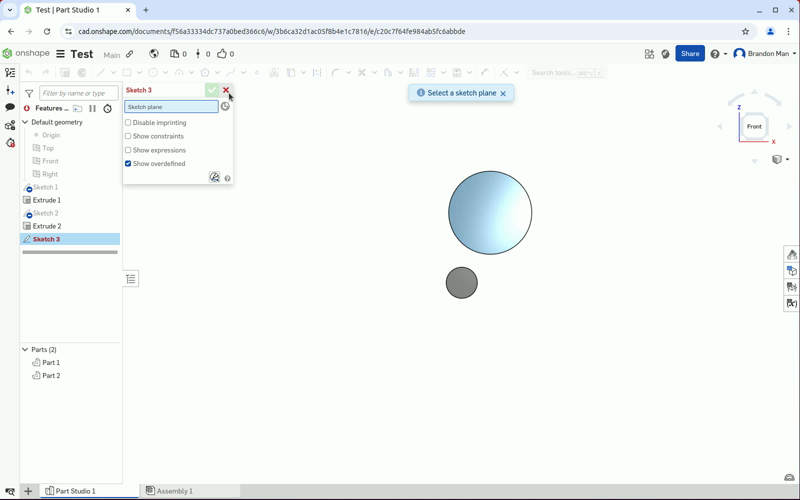
mouse_move(73, 163)
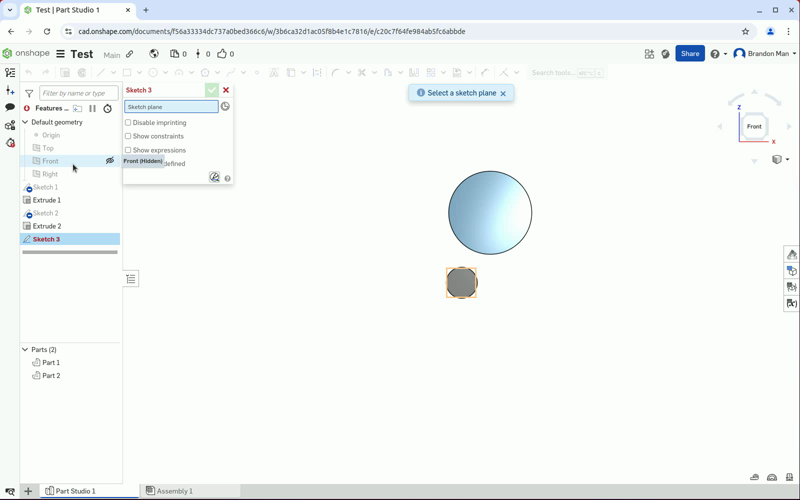
click(73, 163)
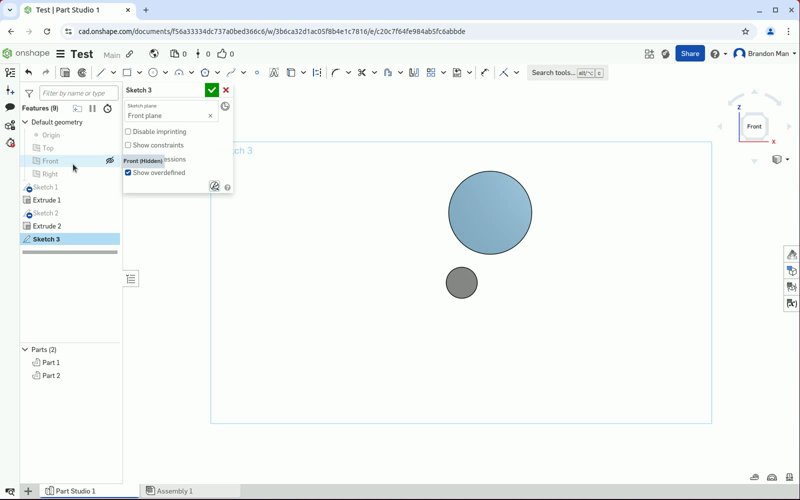
mouse_move(73, 352)
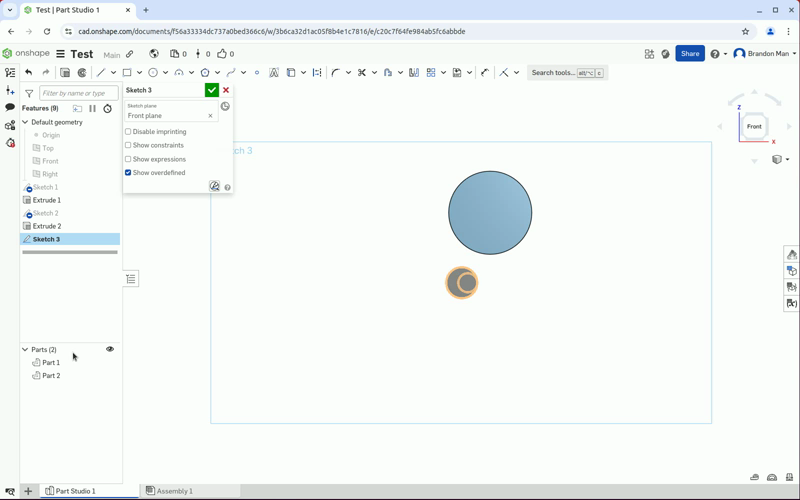
key(y)
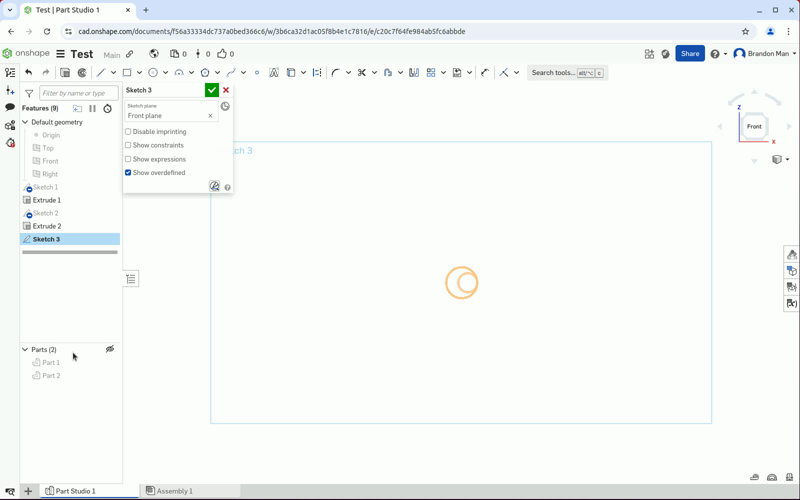
key(c)
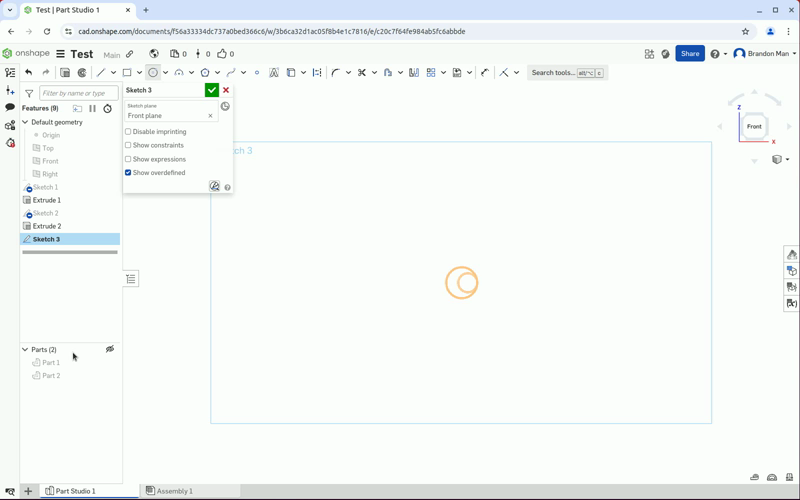
key_down(shift)
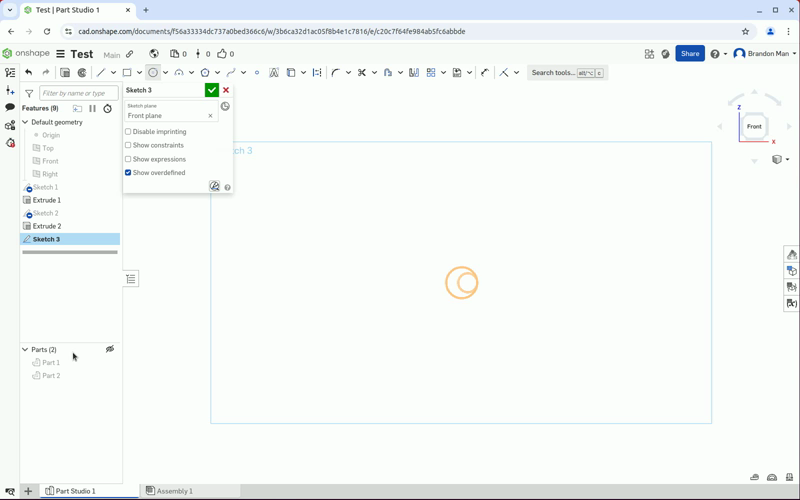
mouse_move(467, 282)
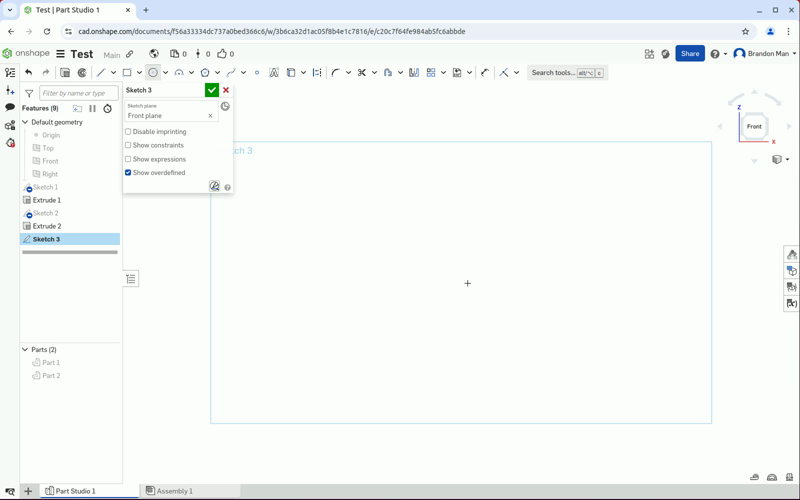
click(467, 282)
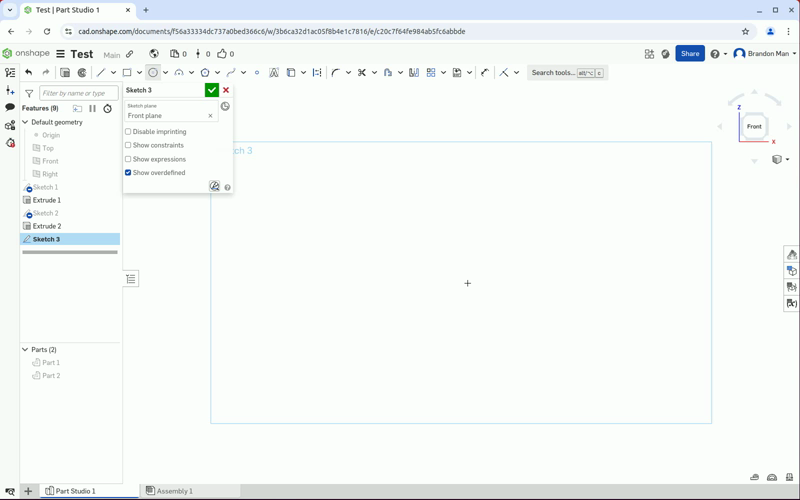
key_up(shift)
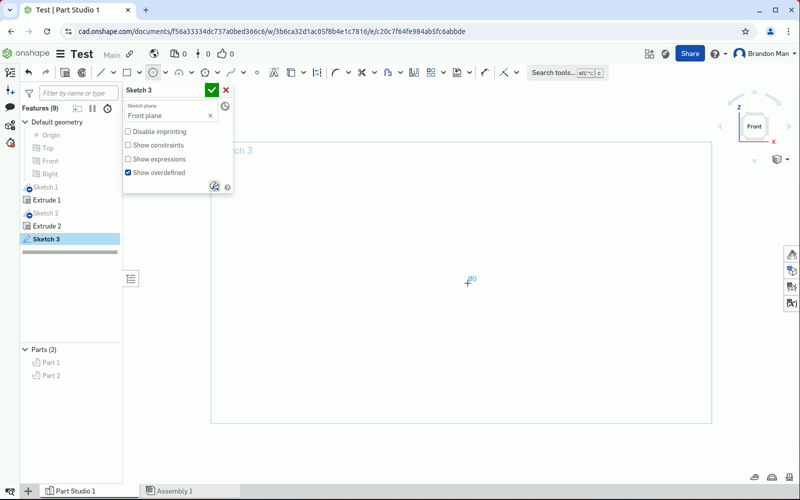
mouse_move(477, 282)
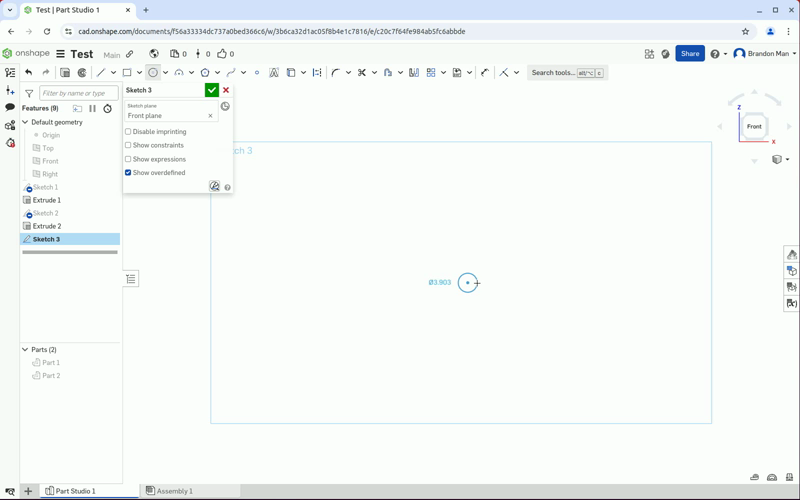
click(477, 282)
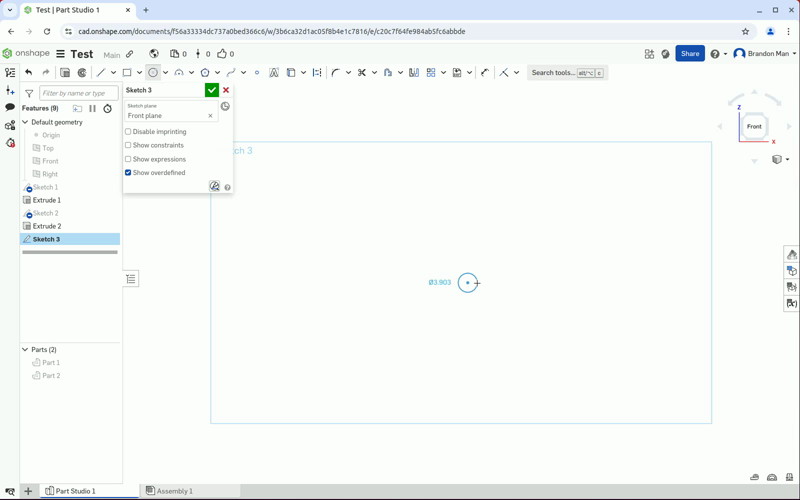
key(esc)
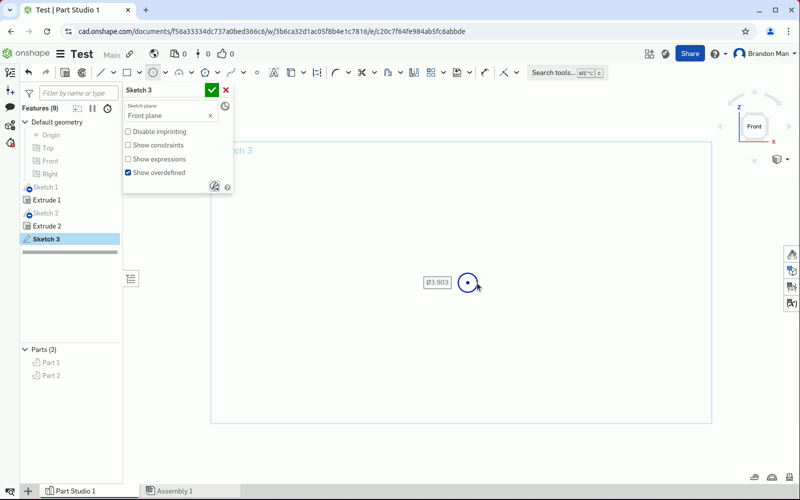
mouse_move(469, 287)
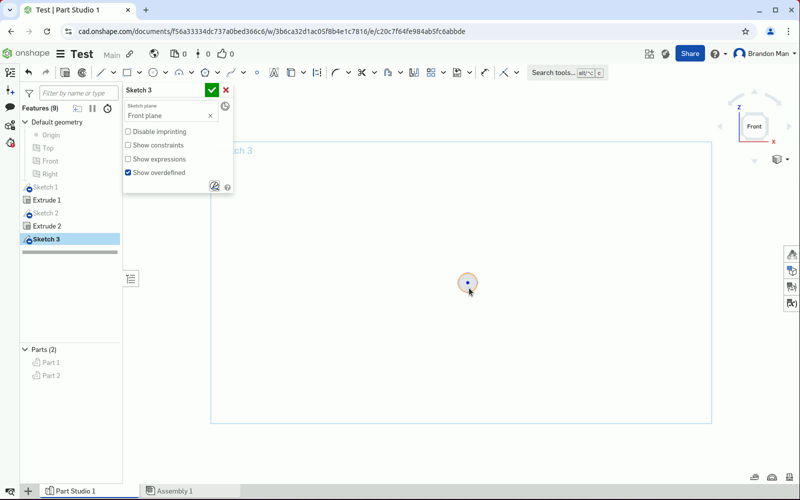
scroll(6)
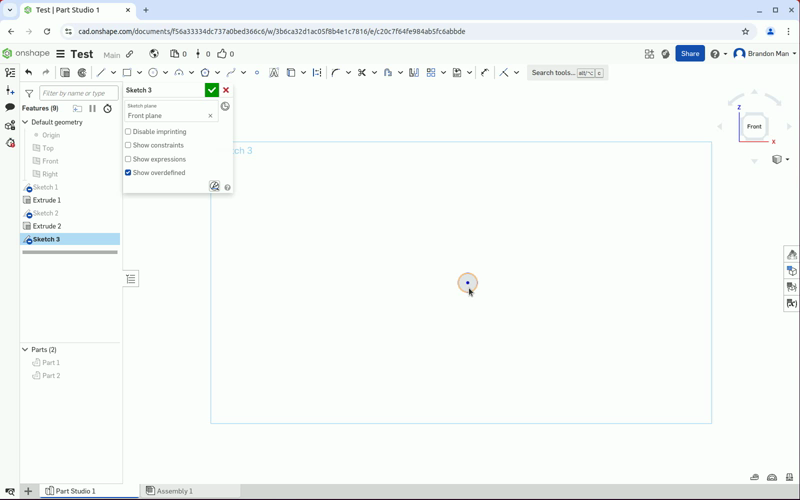
scroll(6)
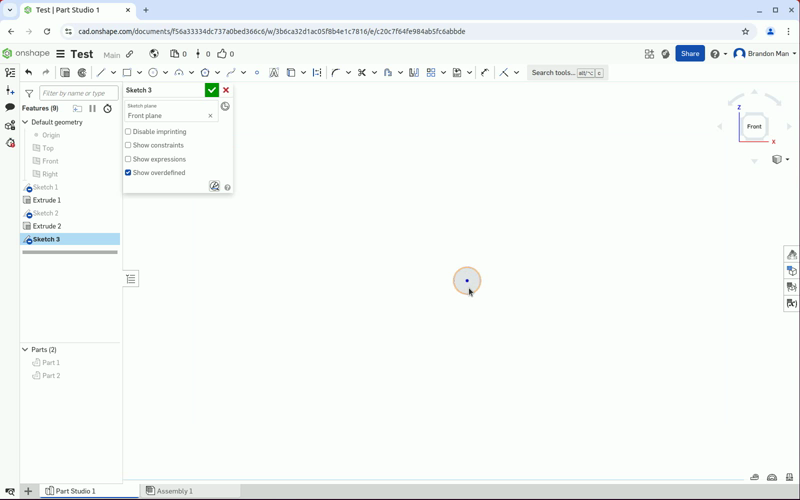
scroll(6)
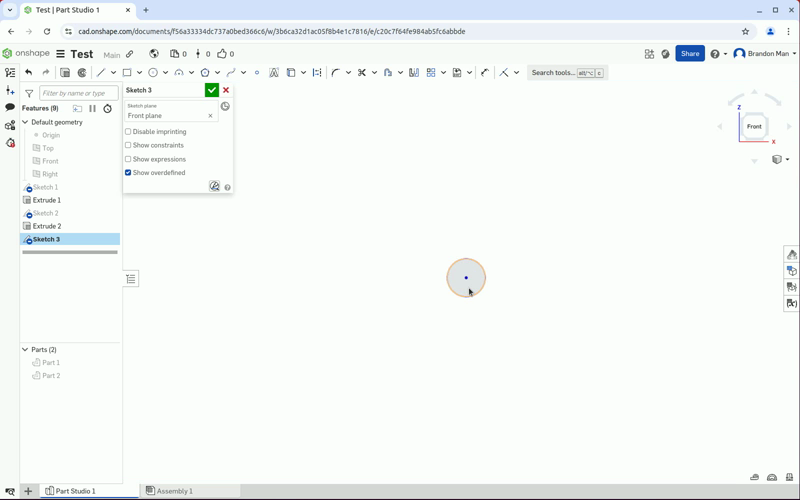
scroll(6)
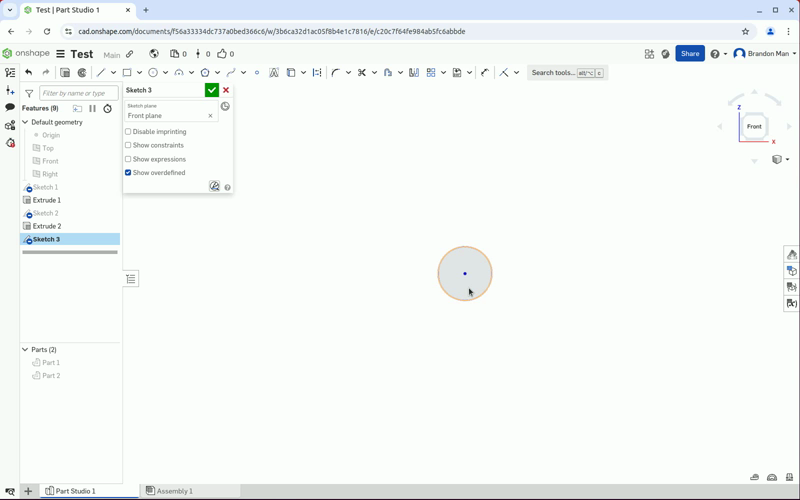
scroll(6)
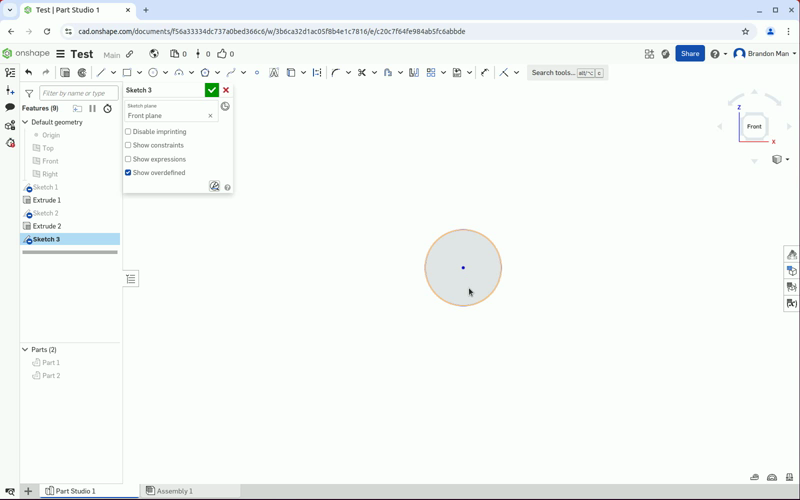
scroll(6)
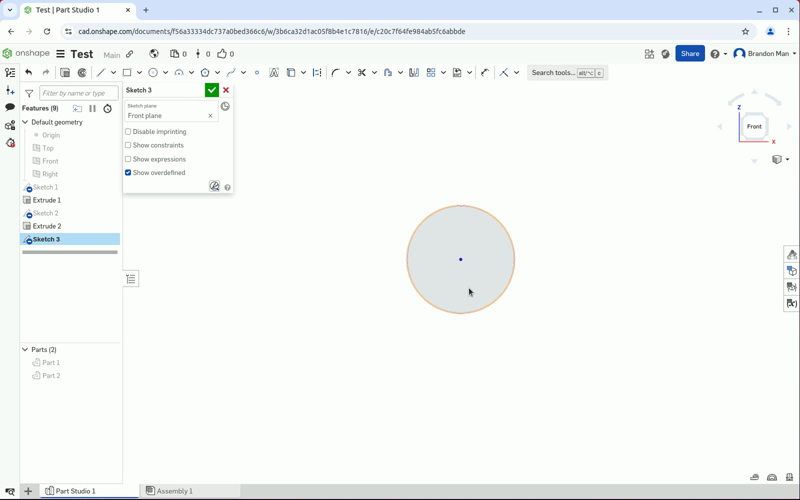
scroll(6)
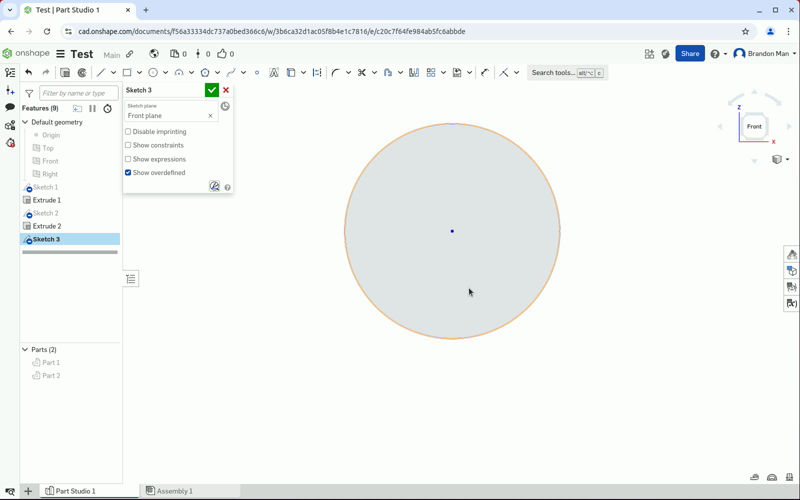
click(469, 287)
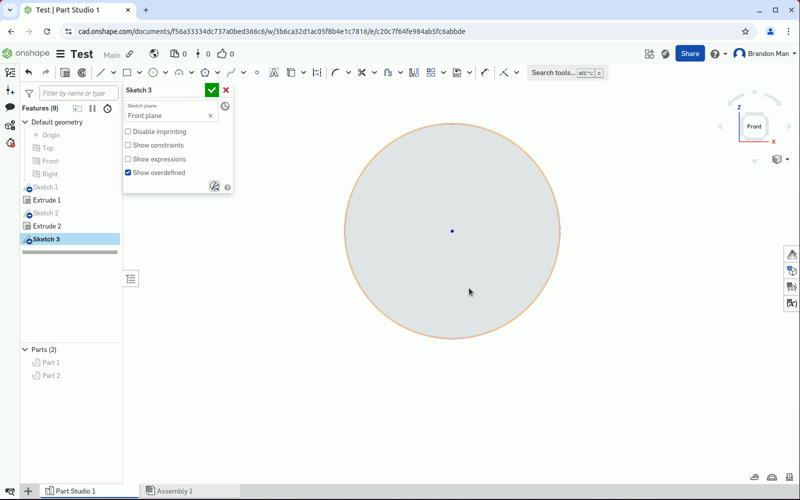
scroll(-6)
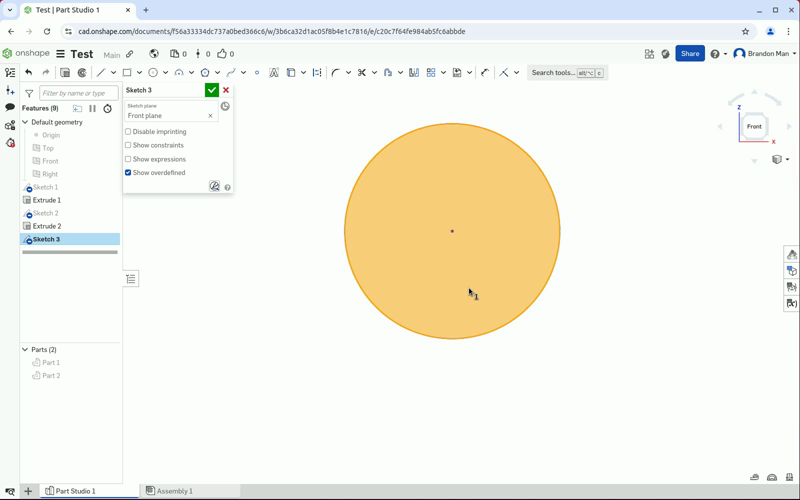
scroll(-6)
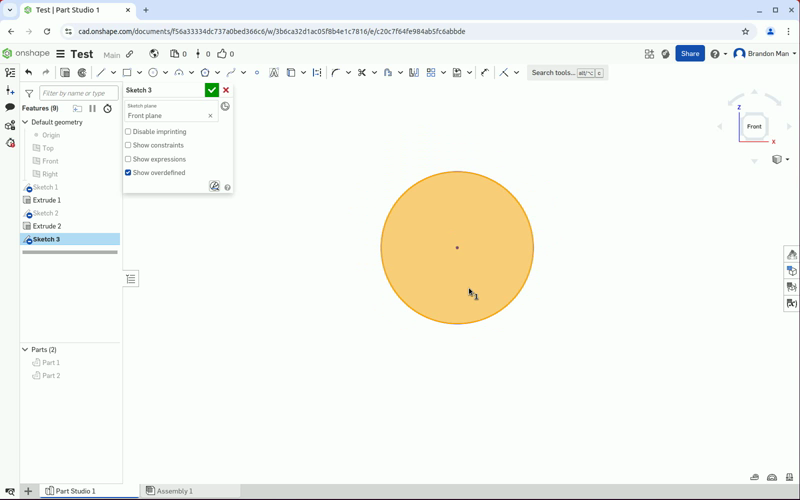
scroll(-6)
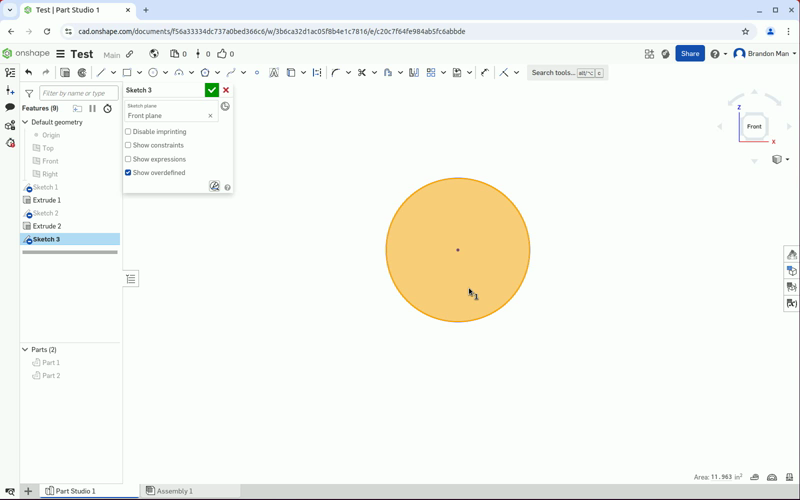
scroll(-6)
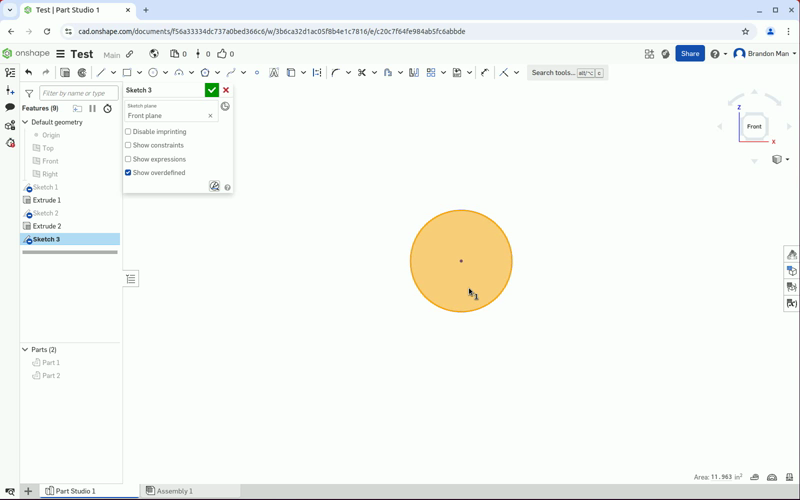
scroll(-6)
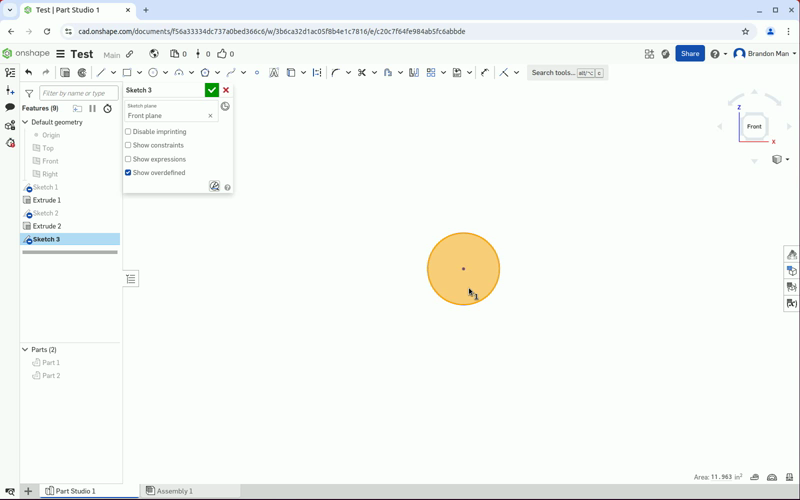
scroll(-6)
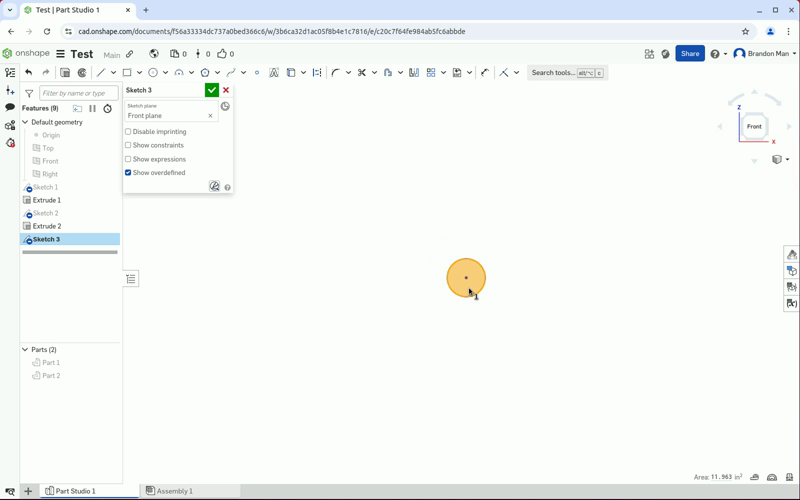
scroll(-6)
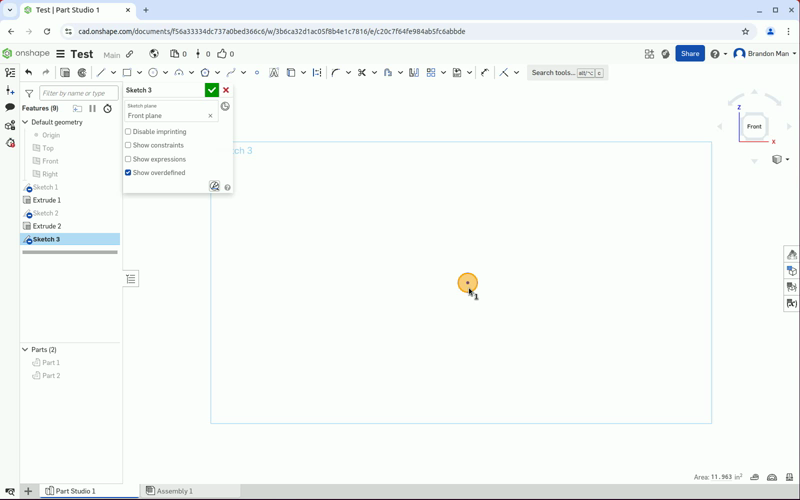
mouse_move(73, 352)
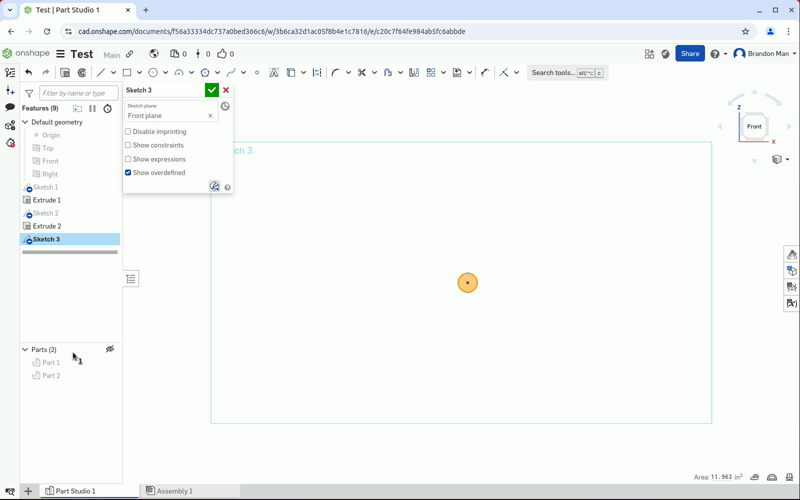
key(shift+y)
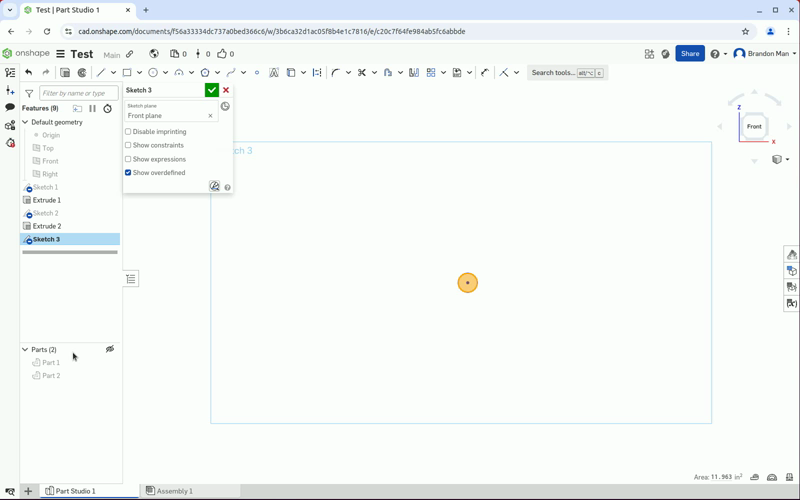
key(shift+e)
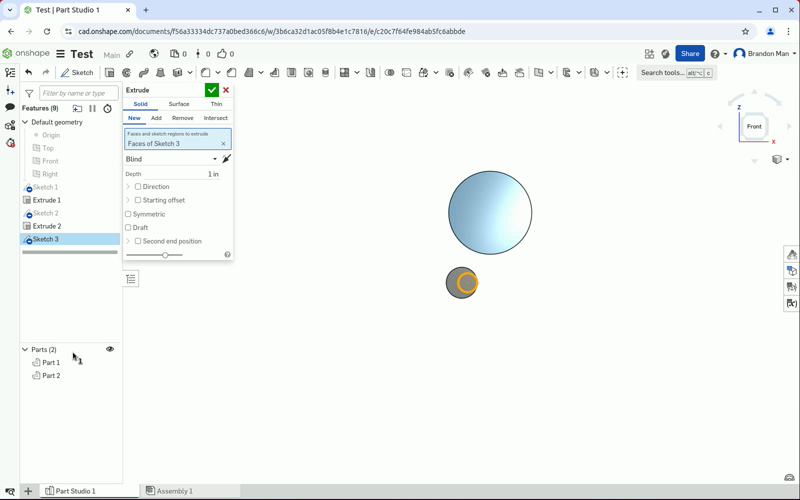
mouse_move(143, 106)
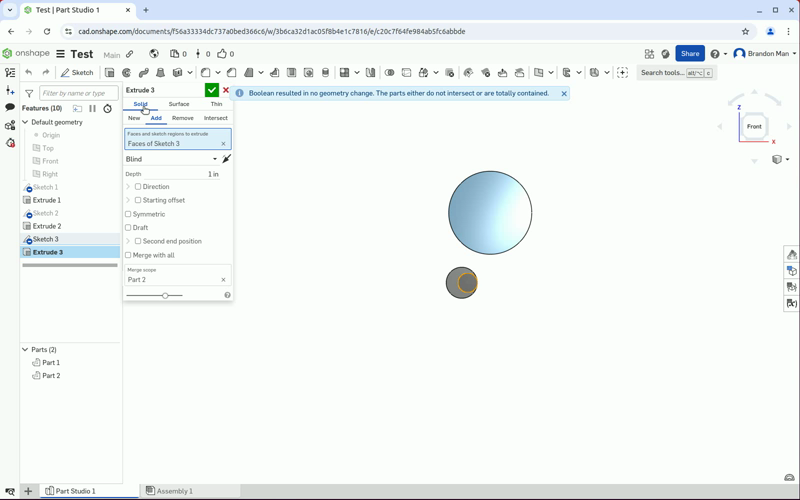
click(143, 106)
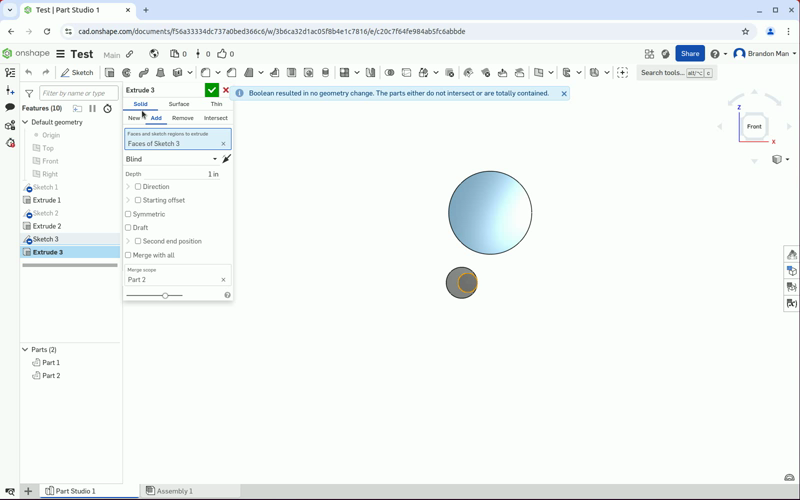
mouse_move(137, 120)
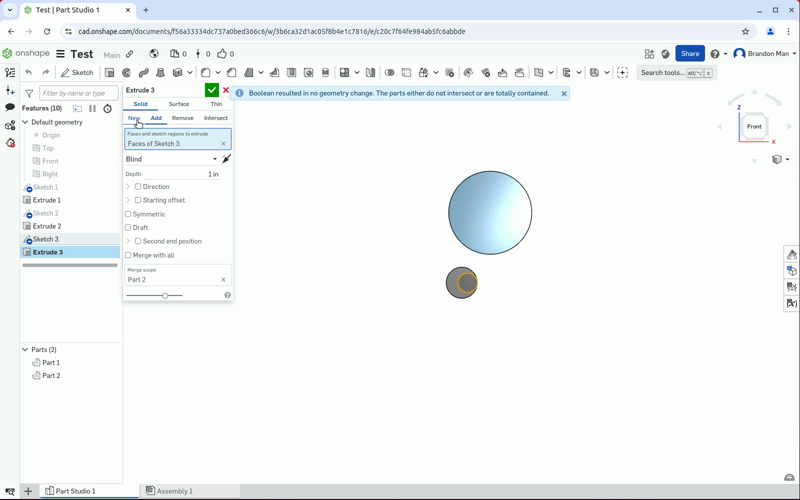
click(137, 120)
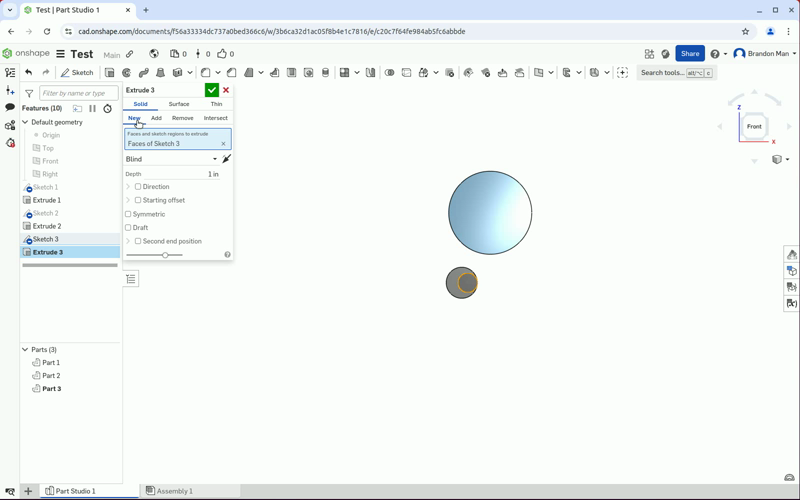
key(tab, 4)
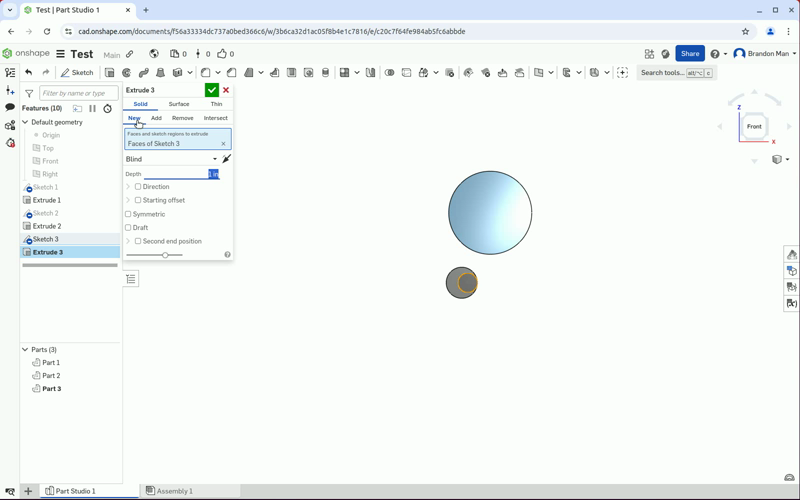
text(1.444)
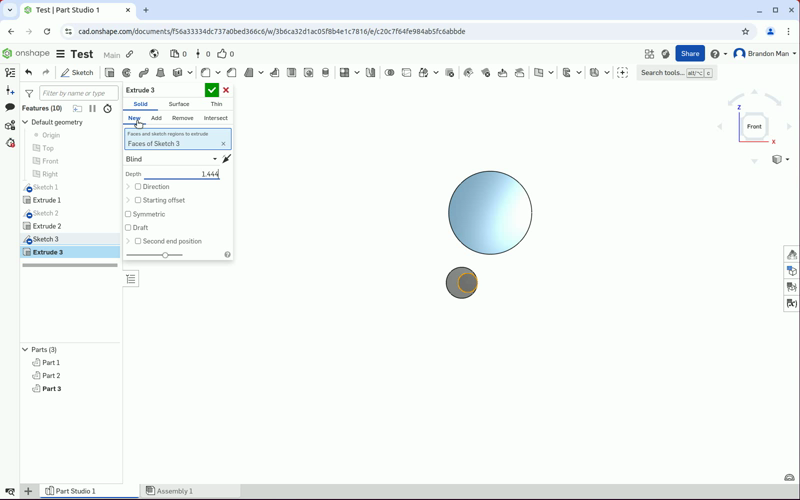
key(enter)
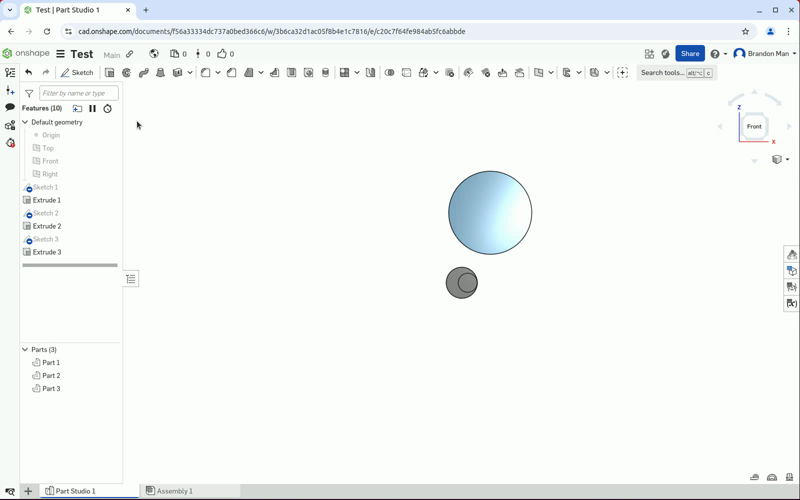
key(shift+h)
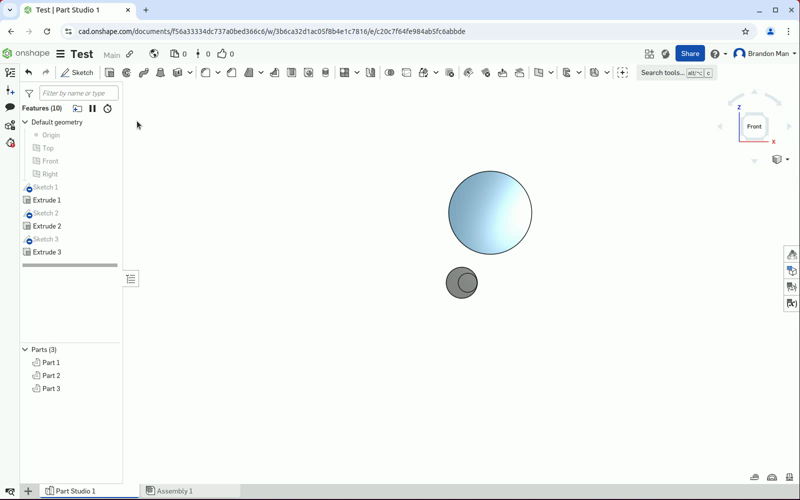
key(shift+h)
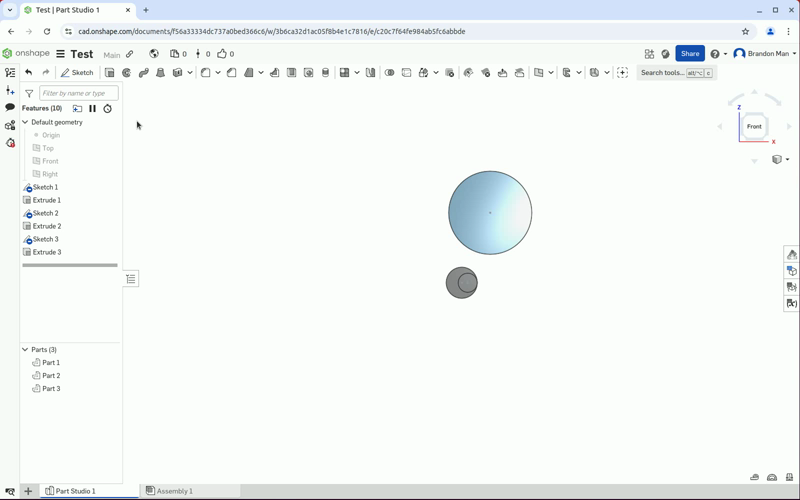
key(shift+7)
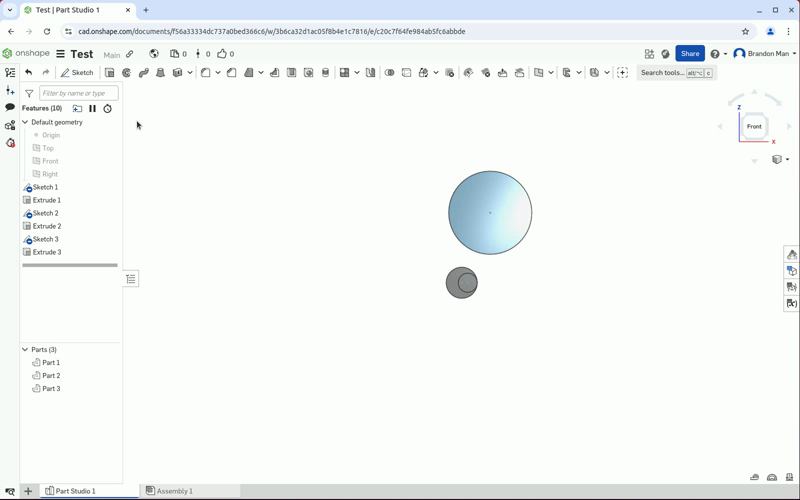
key(left, 2)
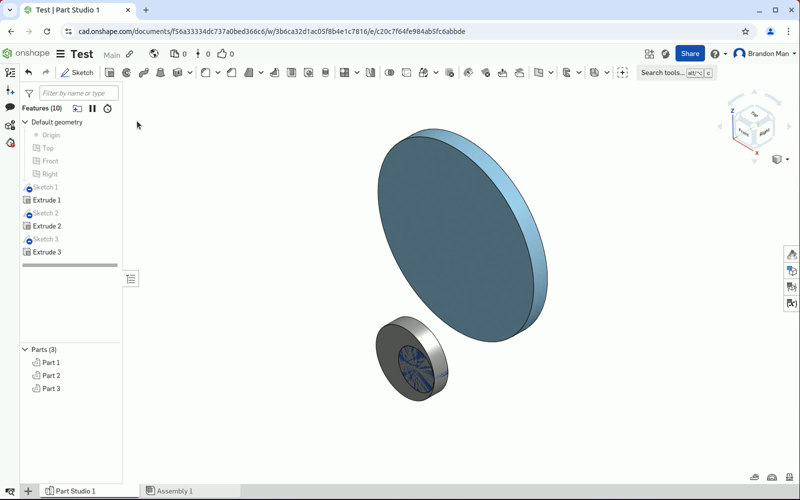
key(down, 2)
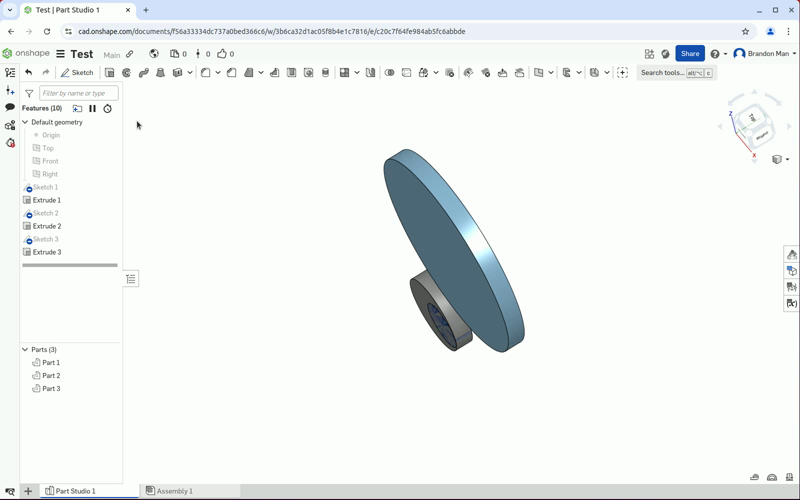
key(up, 2)
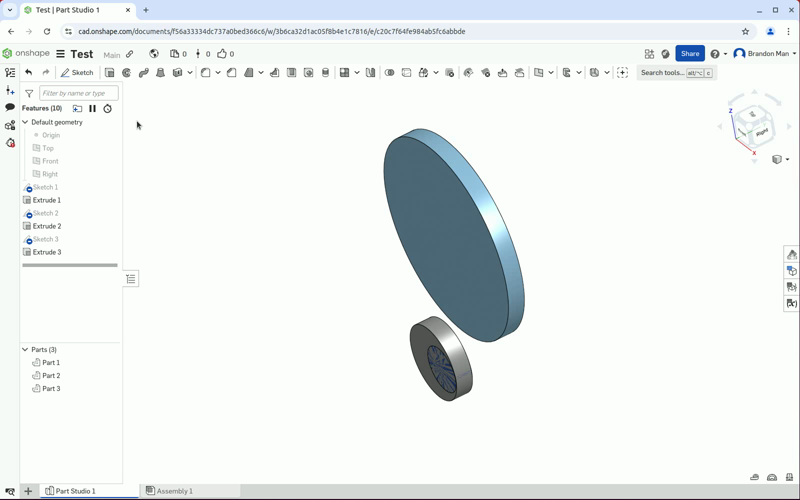
key(right, 2)
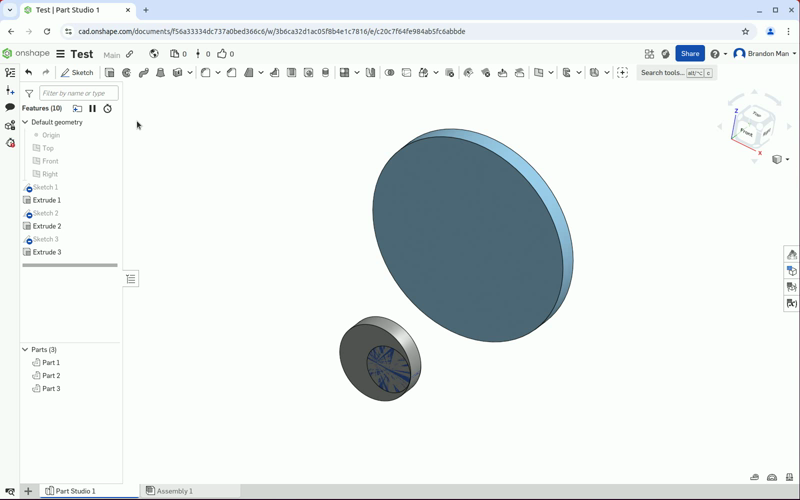
mouse_move(73, 189)
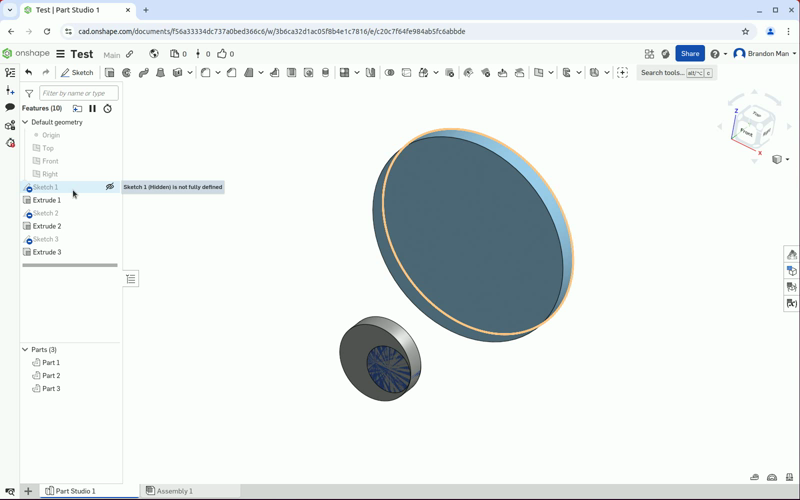
click(73, 189)